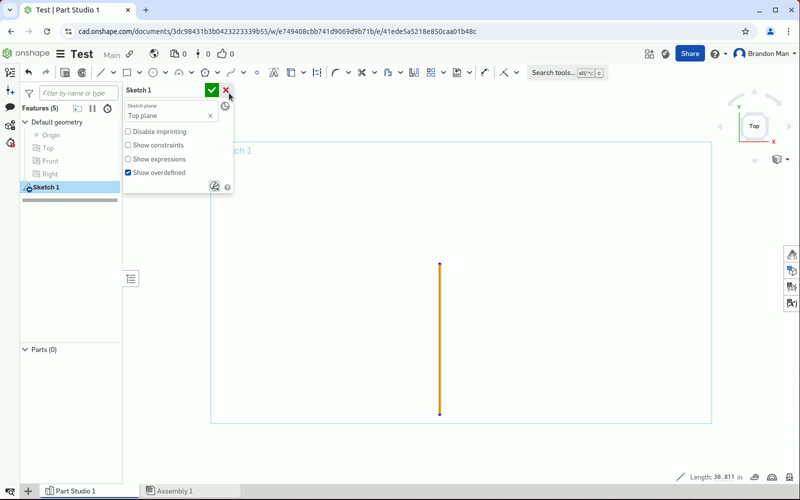
key(shift+h)
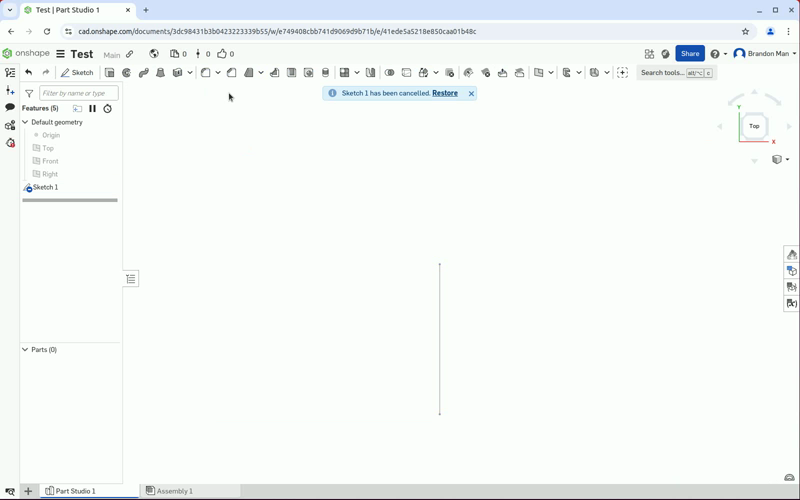
key(shift+s)
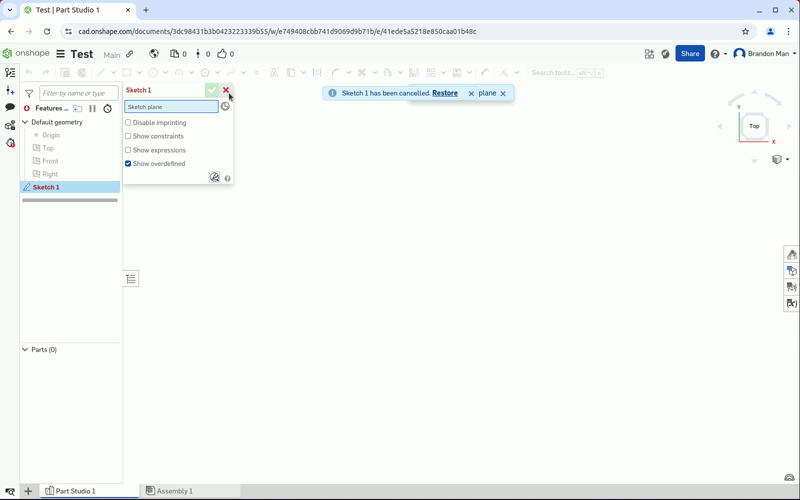
mouse_move(73, 150)
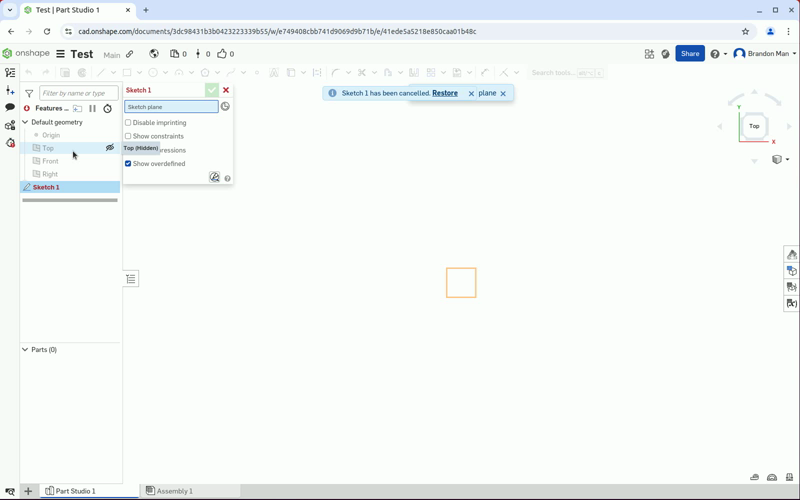
click(73, 150)
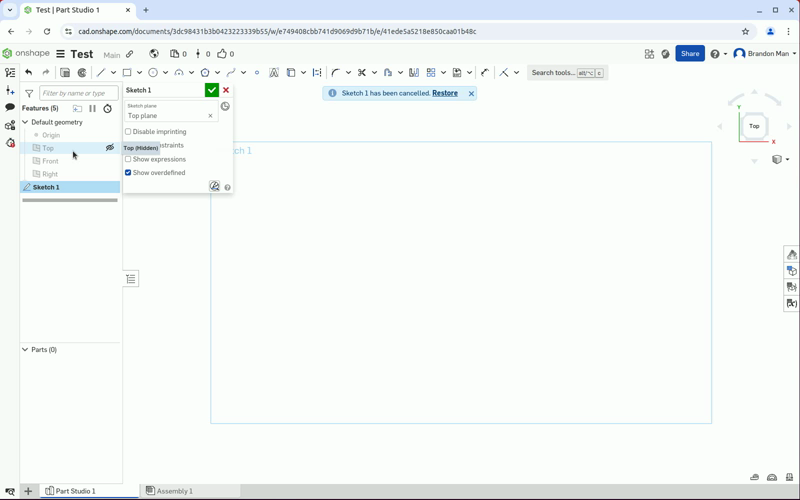
mouse_move(73, 352)
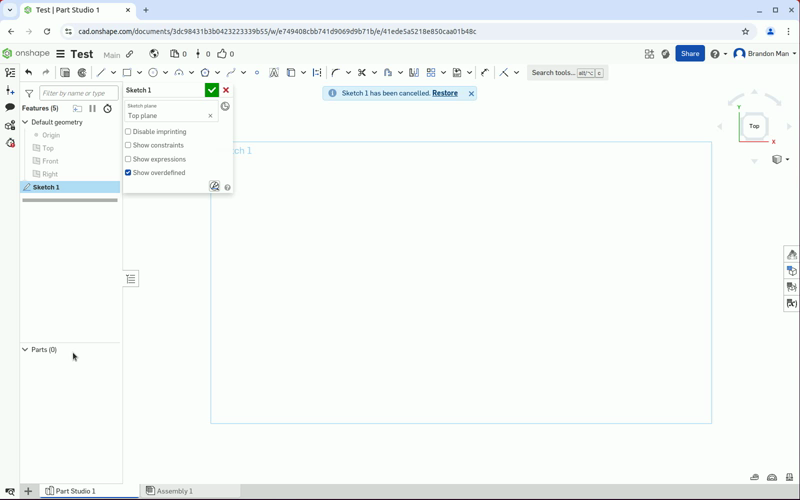
key(y)
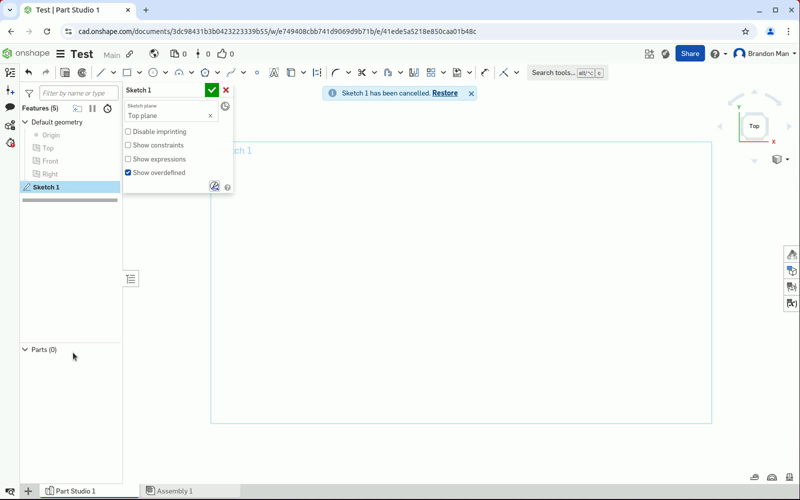
key(l)
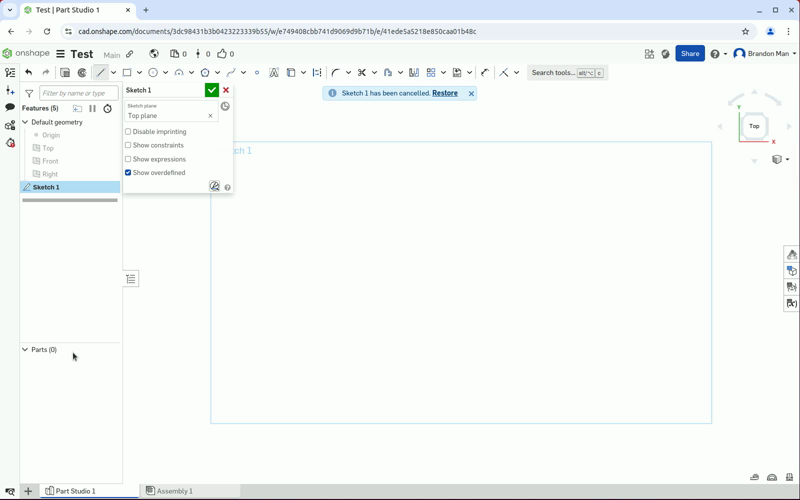
key_down(shift)
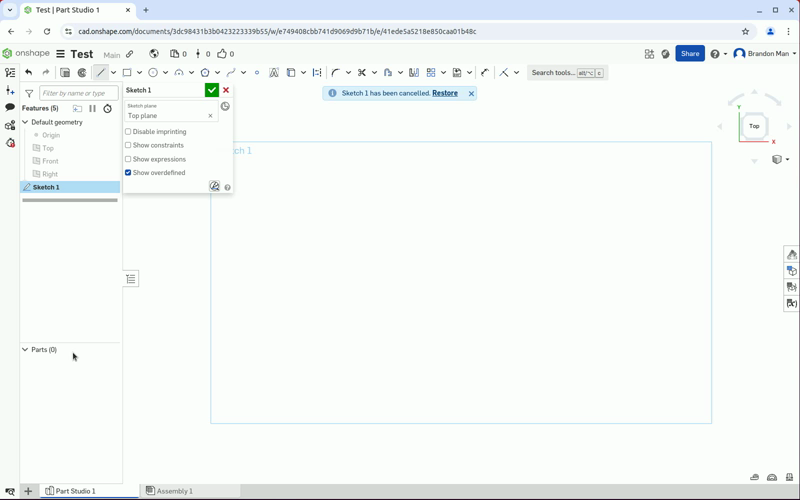
mouse_move(348, 361)
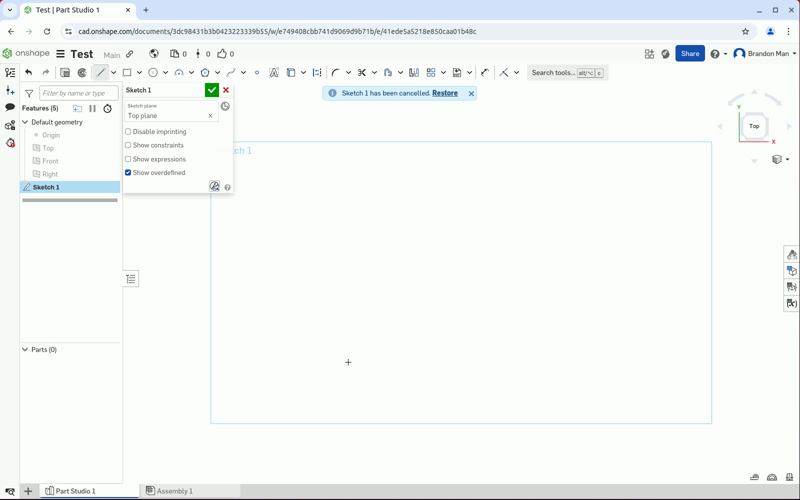
click(348, 361)
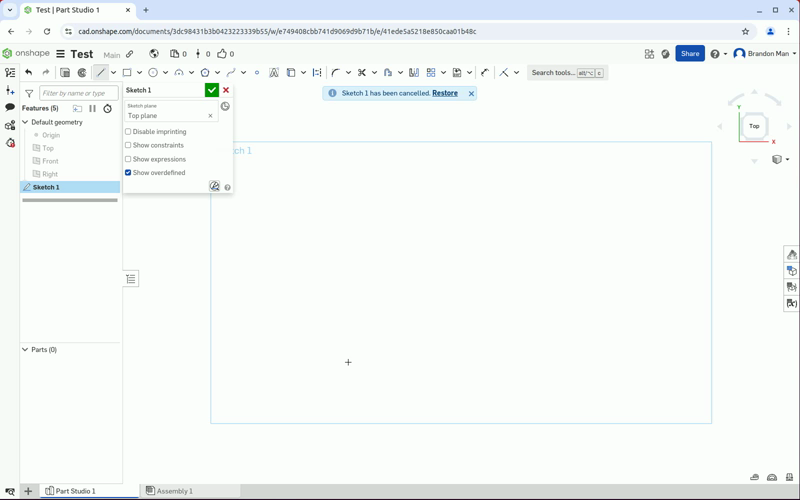
key_up(shift)
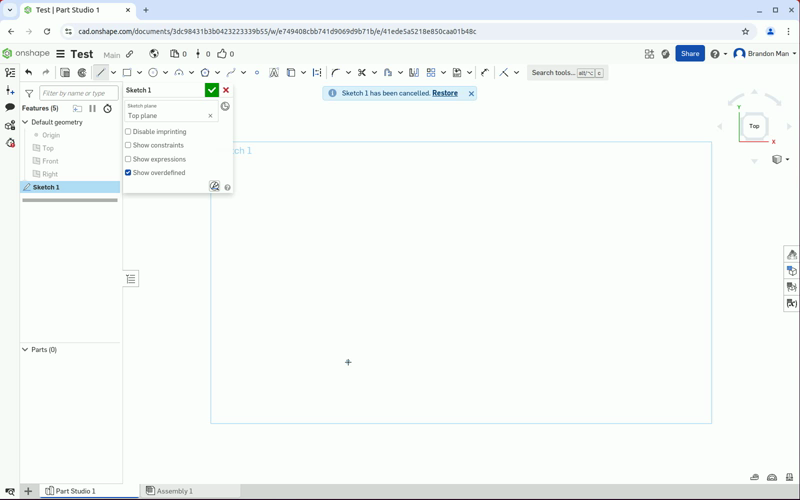
key_down(shift)
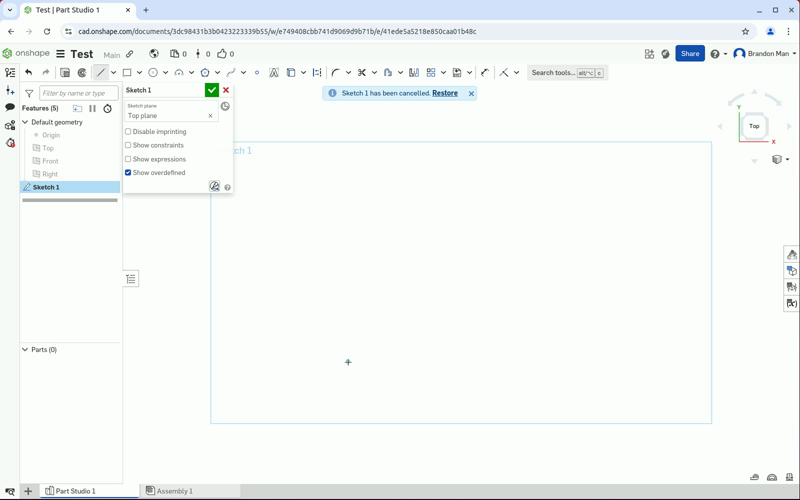
mouse_move(572, 361)
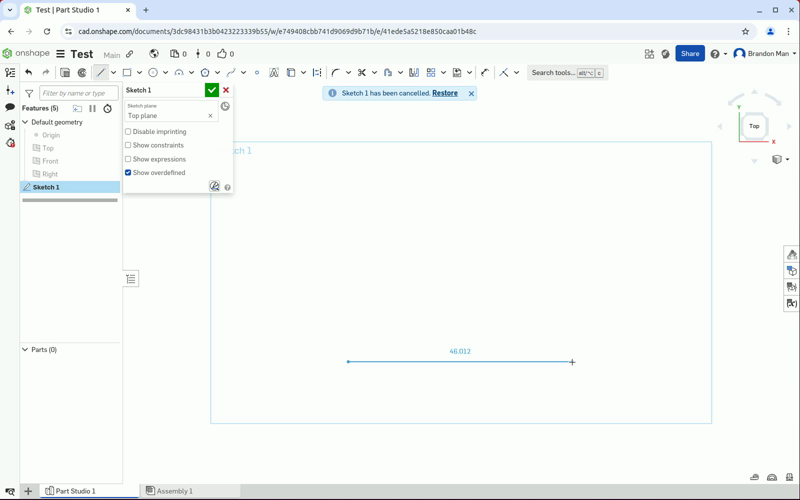
click(572, 361)
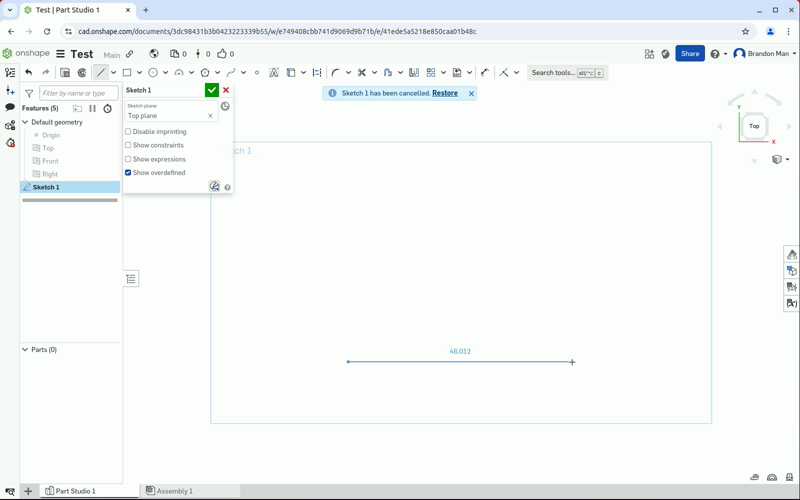
key_up(shift)
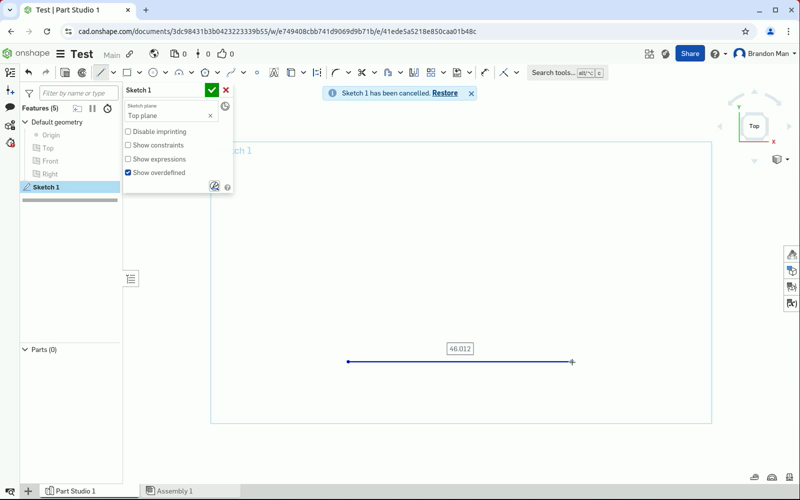
key_down(shift)
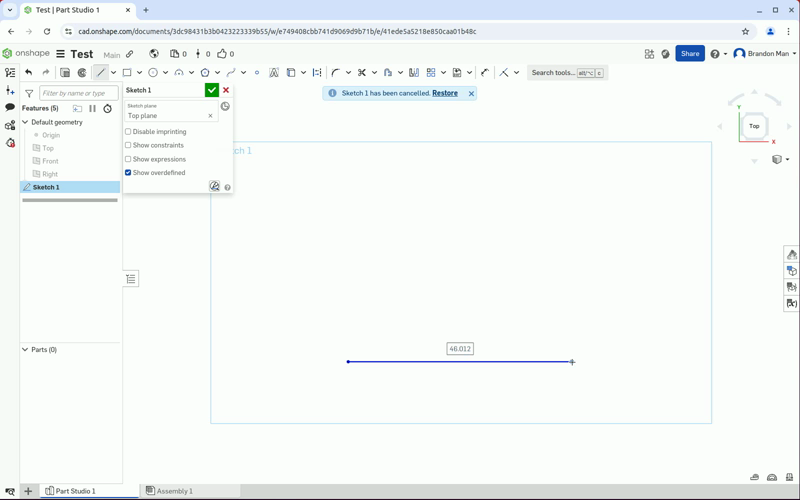
mouse_move(572, 205)
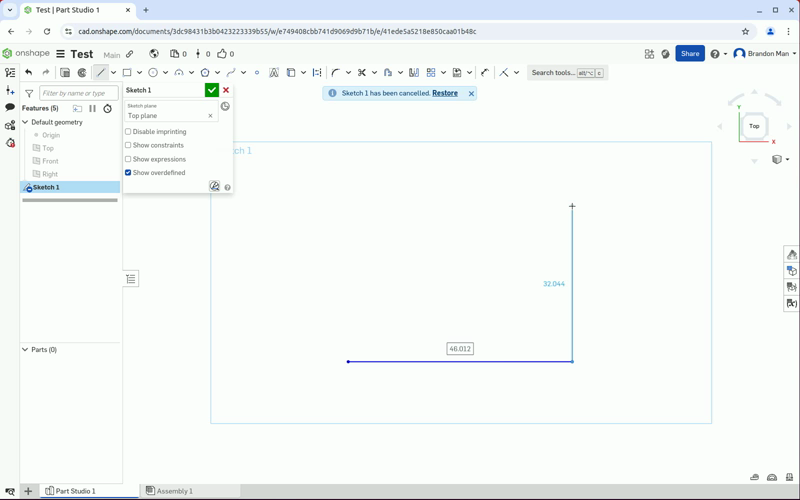
click(572, 205)
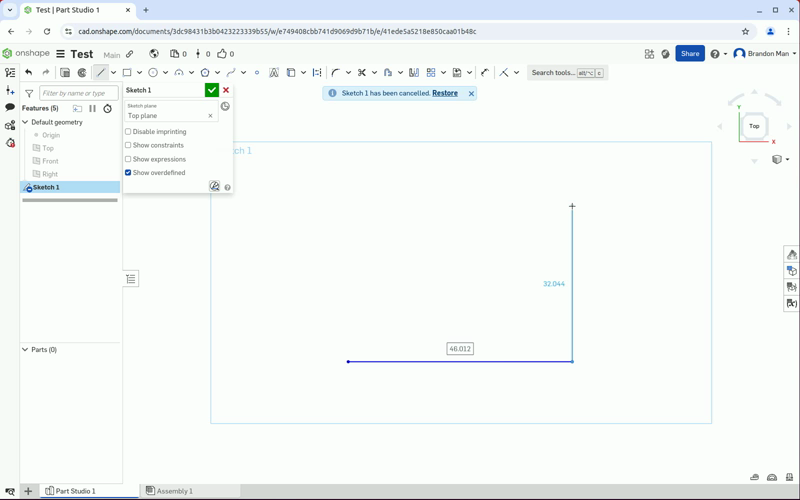
key_up(shift)
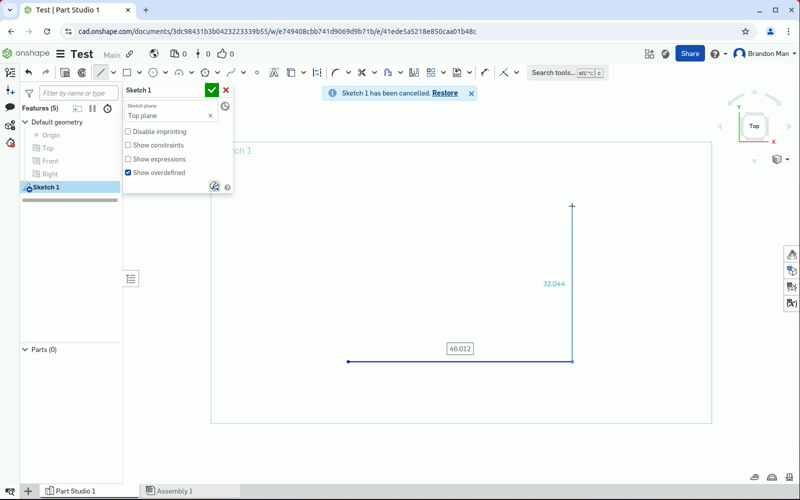
key_down(shift)
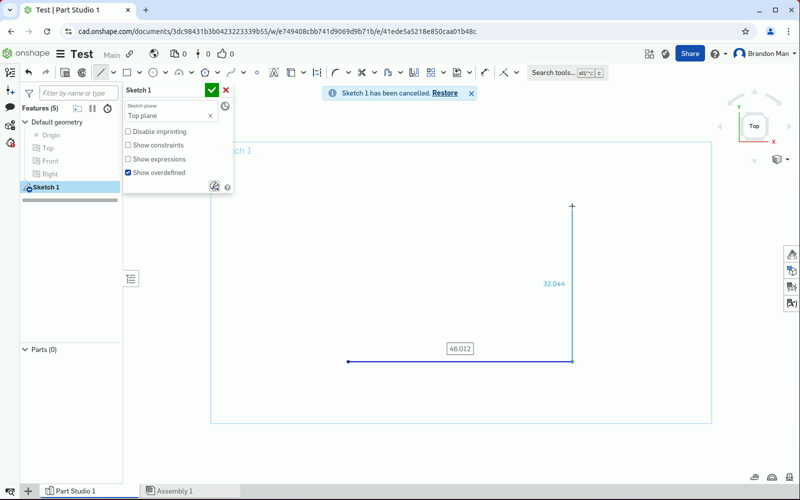
mouse_move(348, 205)
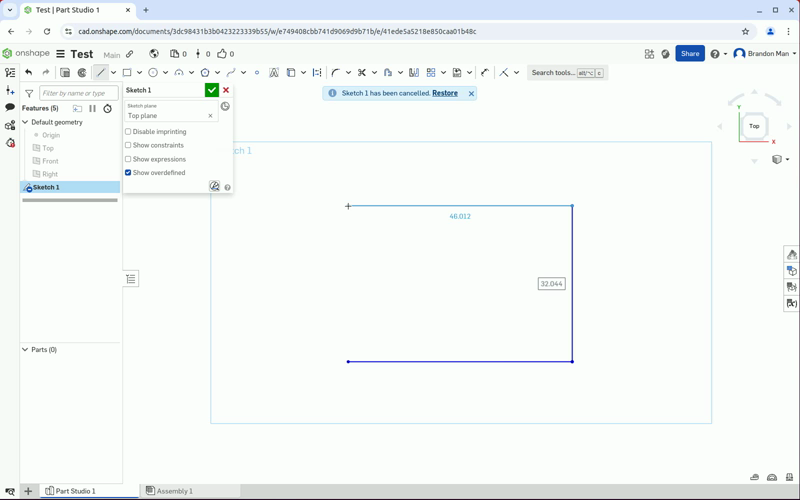
click(348, 205)
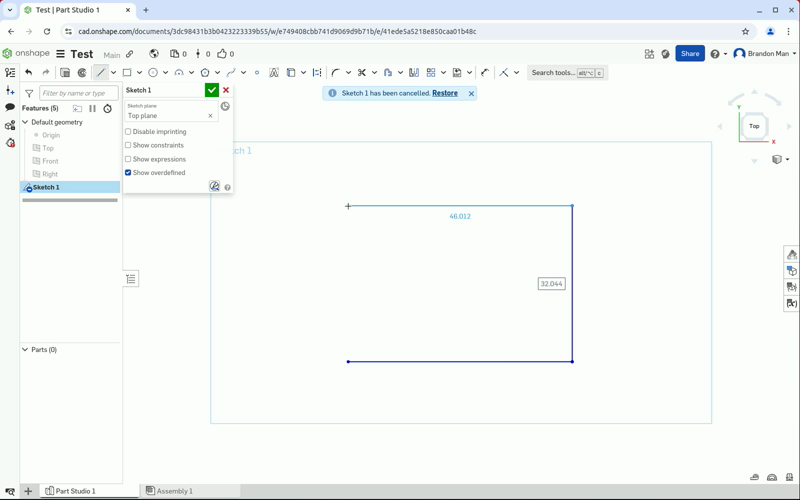
key_up(shift)
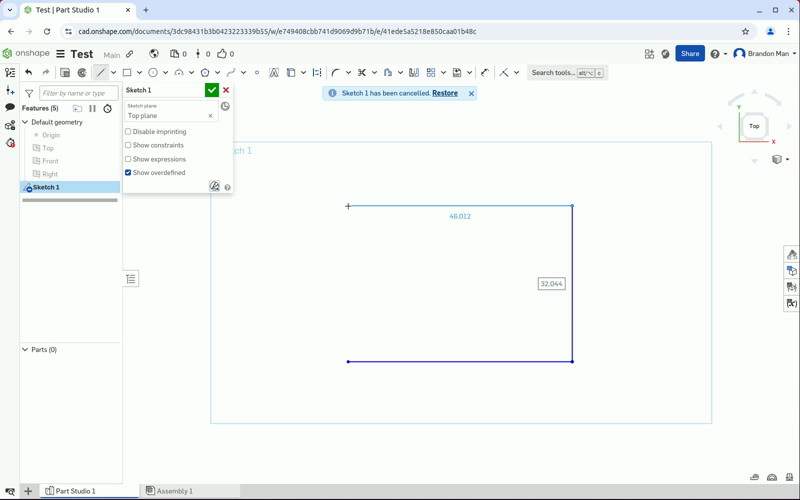
key_down(shift)
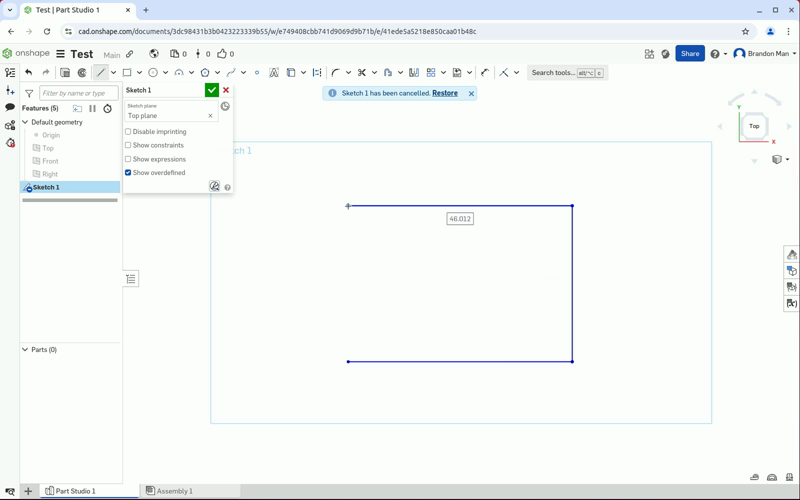
mouse_move(378, 205)
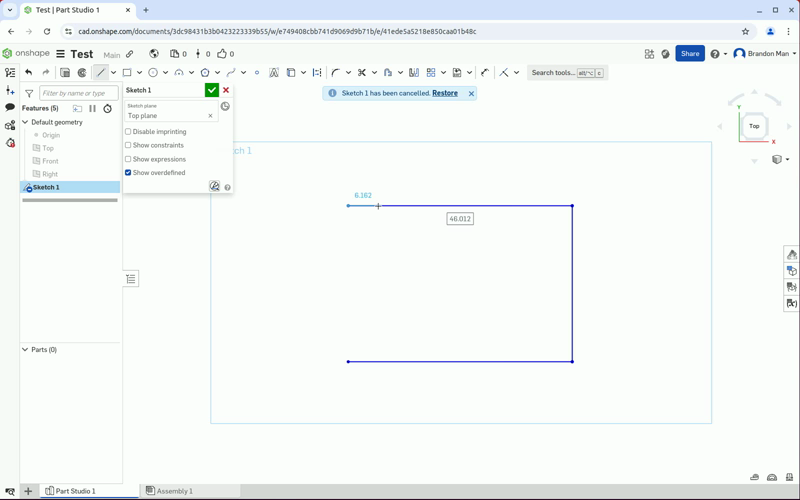
mouse_move(348, 210)
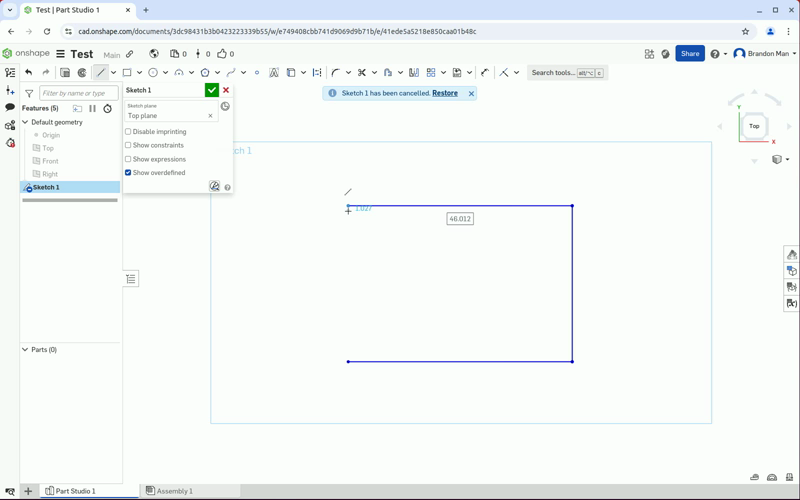
scroll(6)
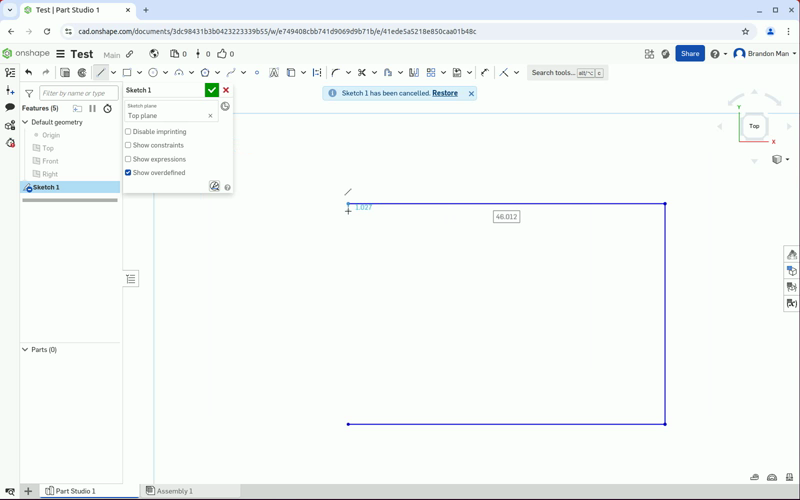
scroll(6)
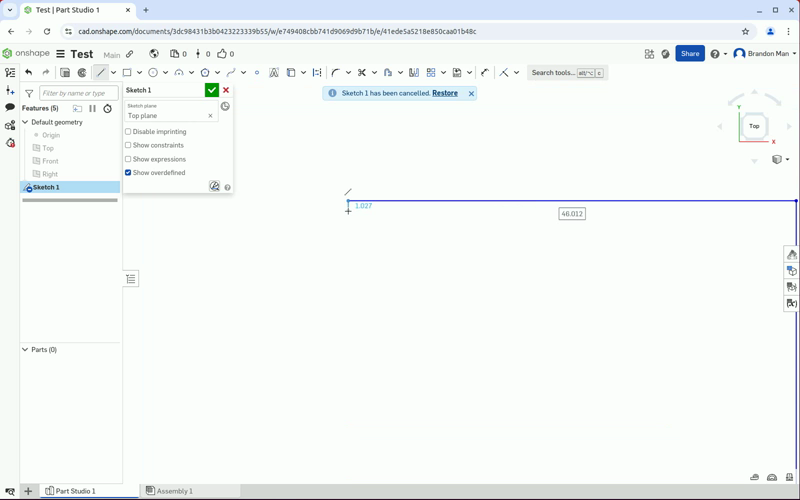
scroll(6)
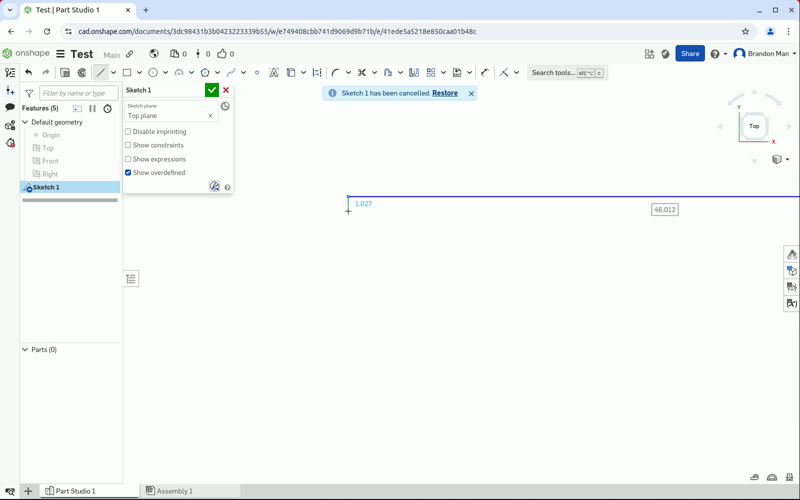
scroll(6)
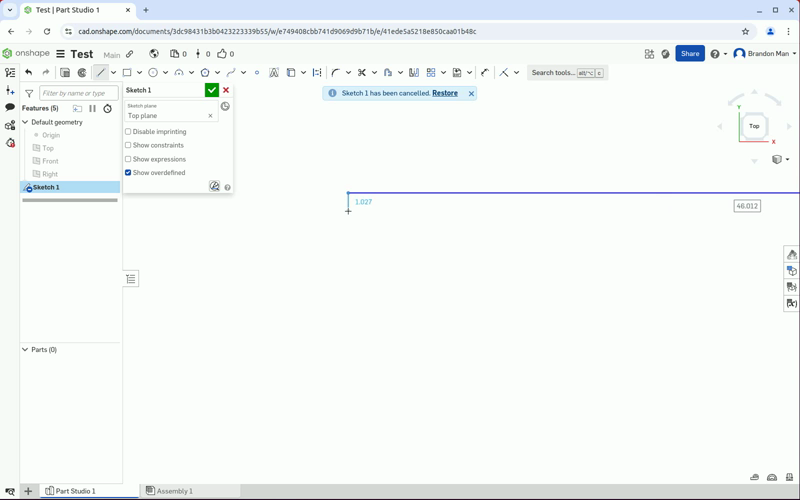
scroll(6)
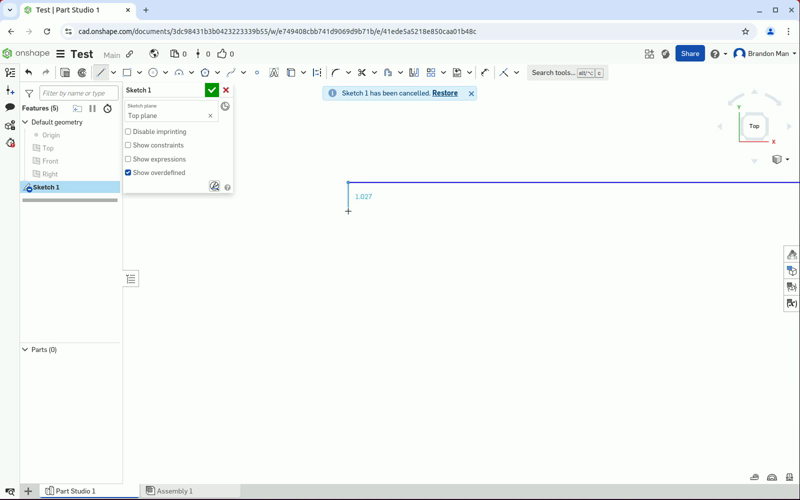
scroll(6)
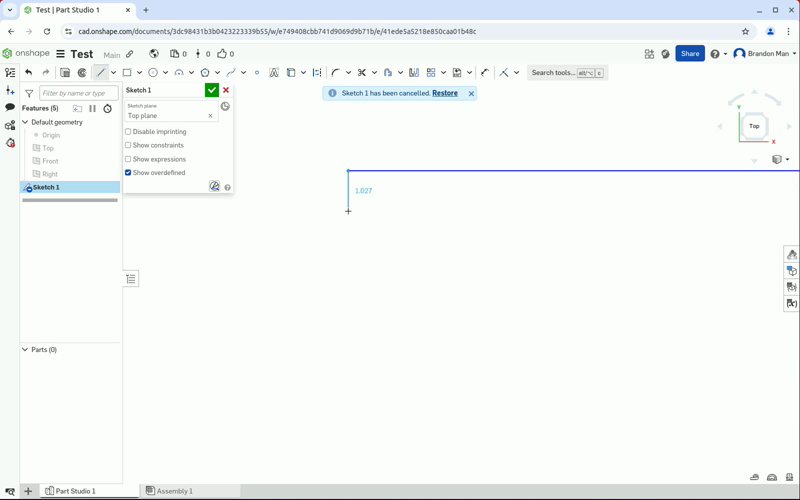
scroll(6)
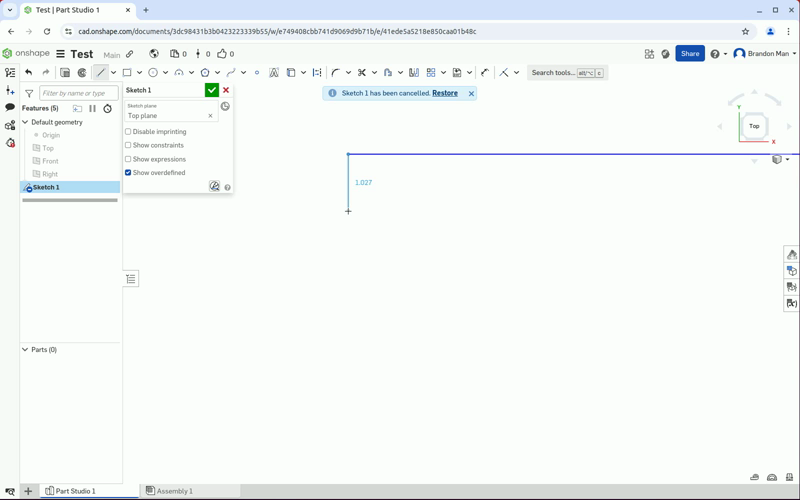
click(348, 210)
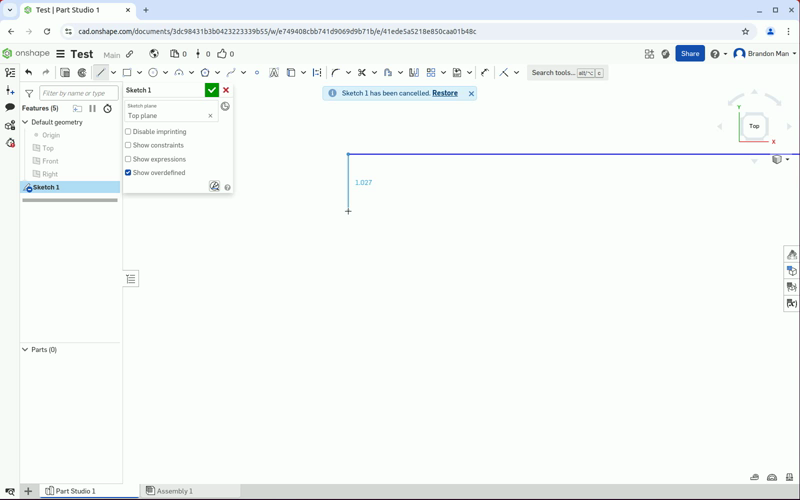
scroll(-6)
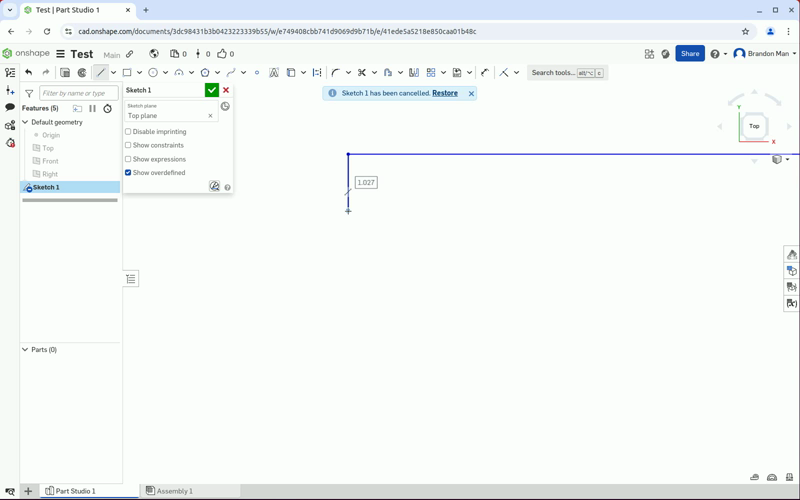
scroll(-6)
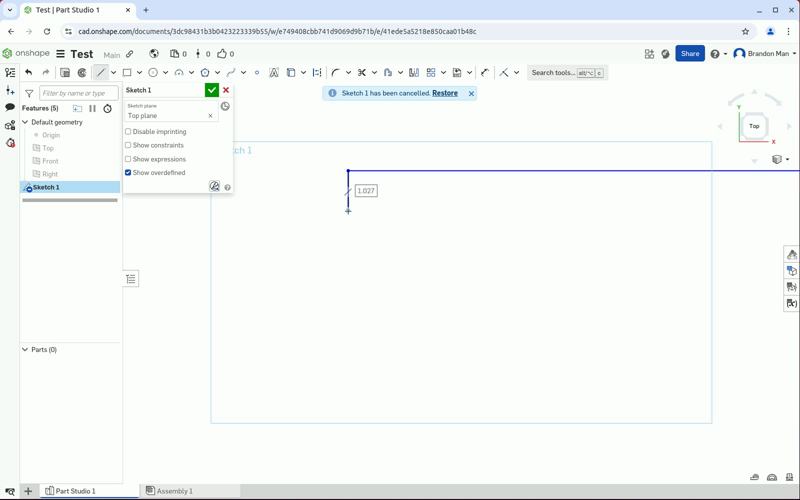
scroll(-6)
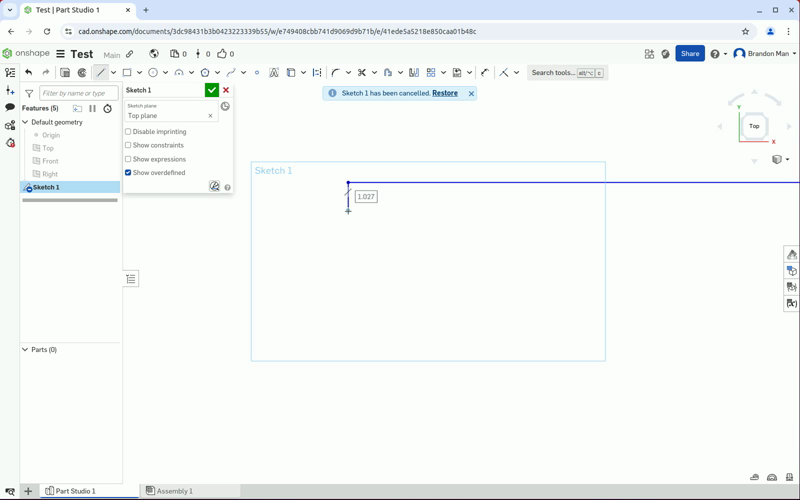
scroll(-6)
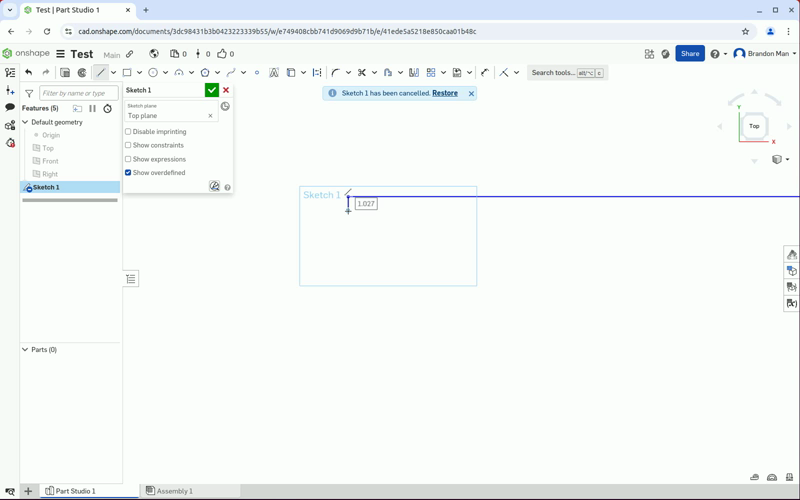
scroll(-6)
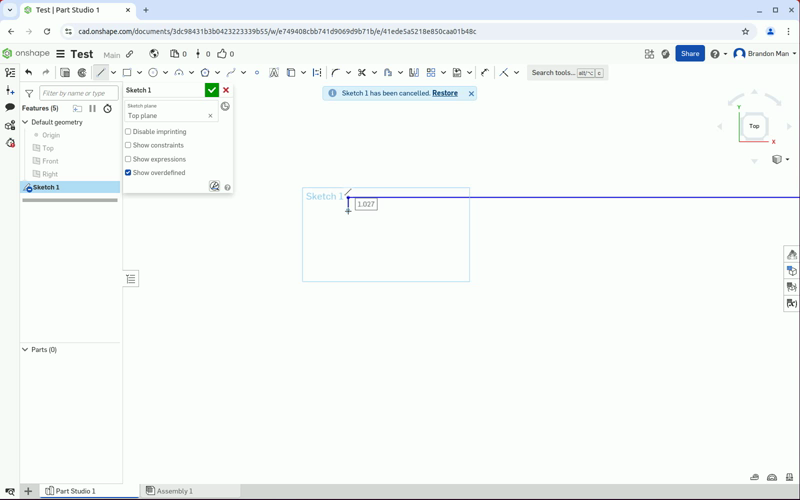
scroll(-6)
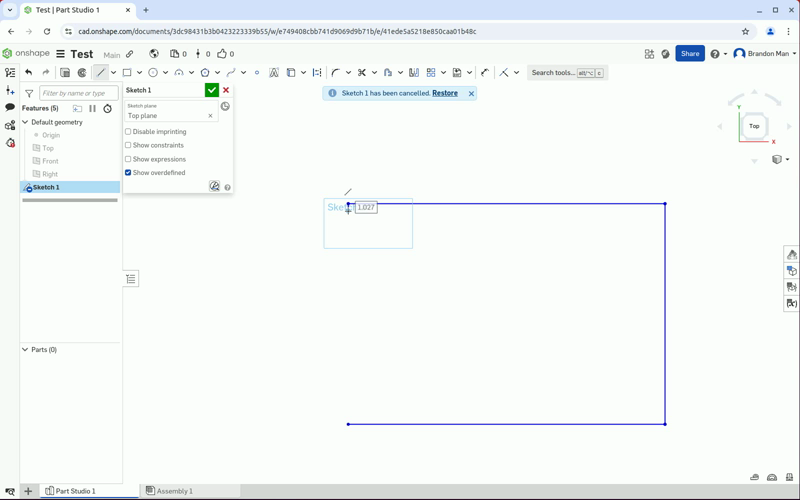
scroll(-6)
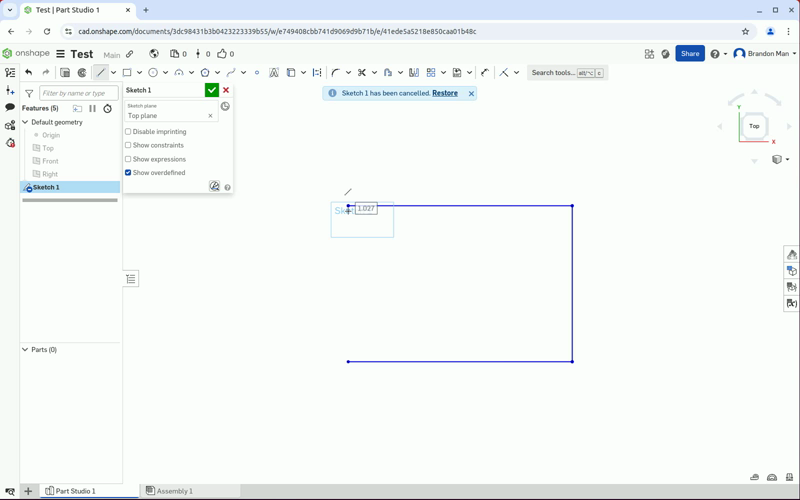
key_up(shift)
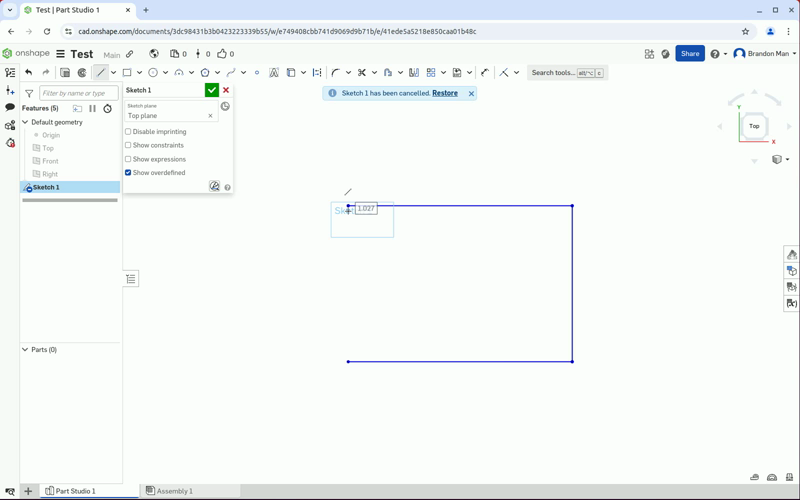
key_down(shift)
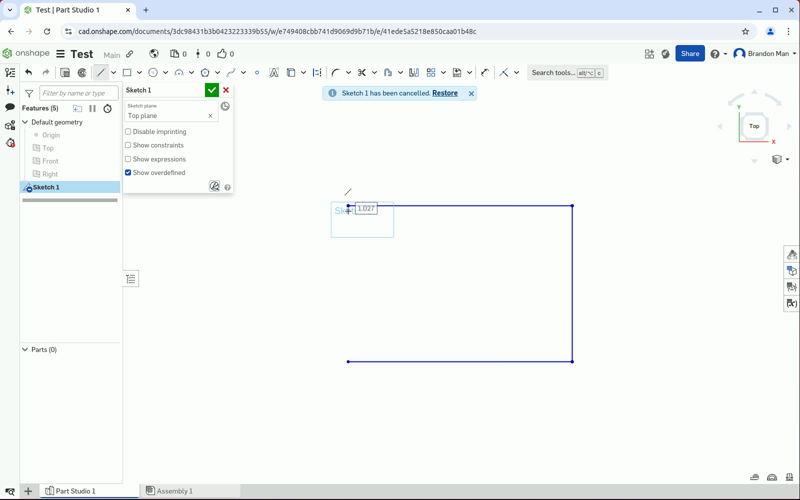
mouse_move(348, 361)
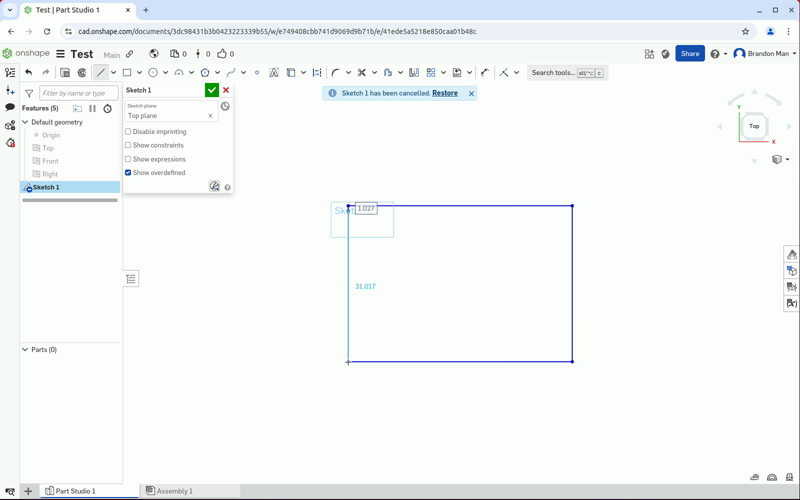
key_up(shift)
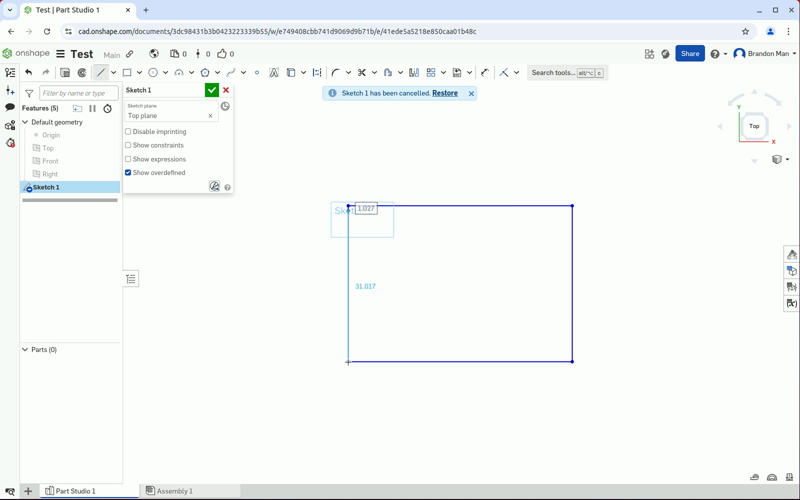
click(348, 361)
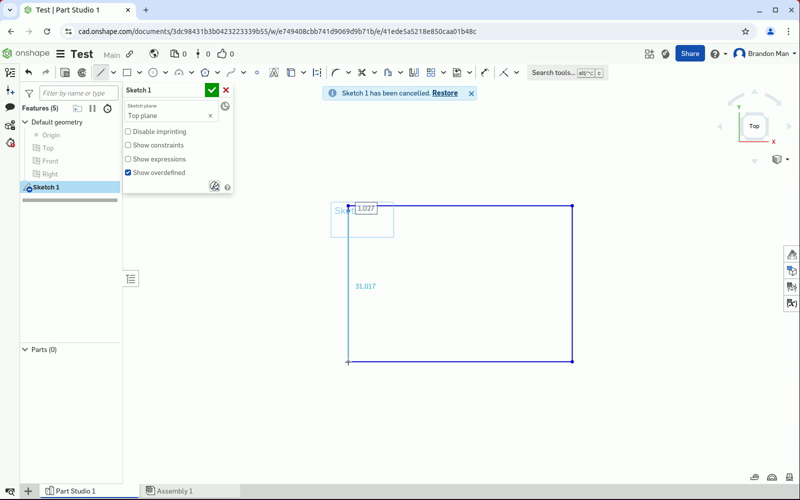
key(esc)
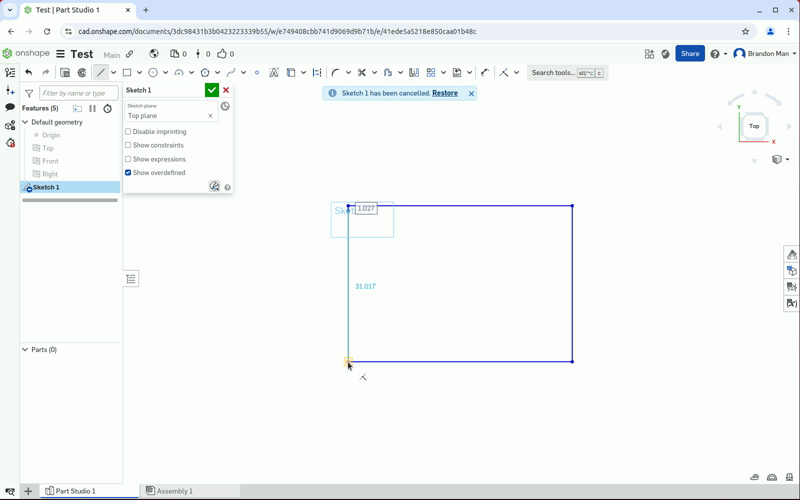
mouse_move(426, 331)
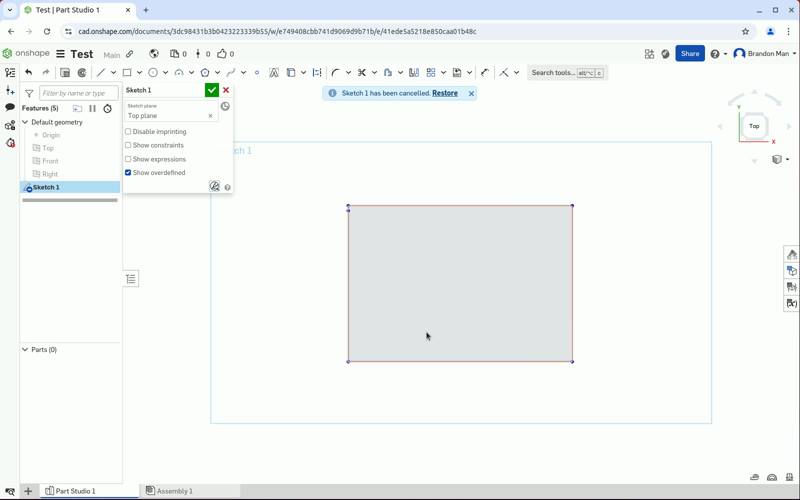
click(426, 331)
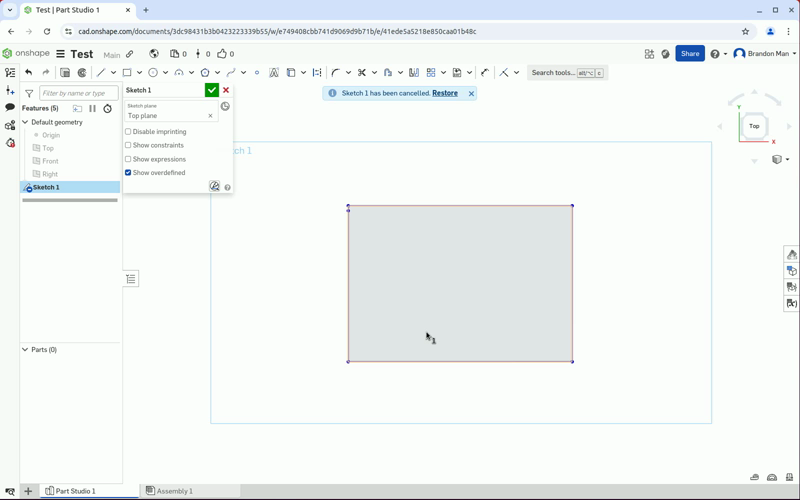
mouse_move(73, 352)
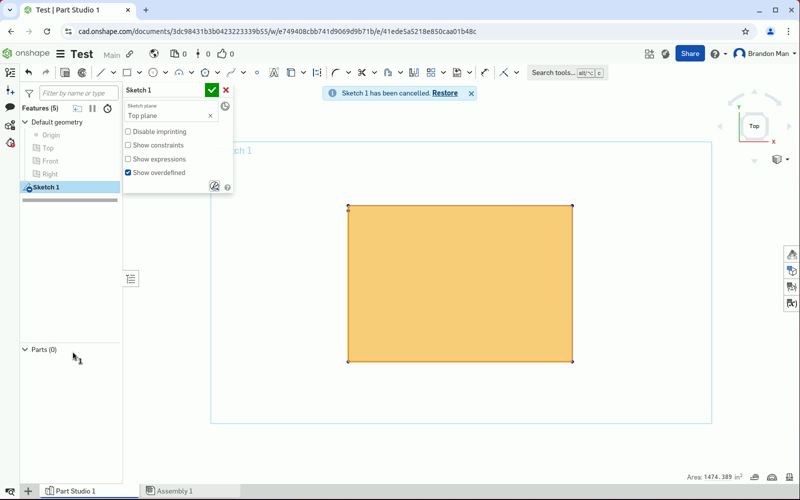
key(shift+y)
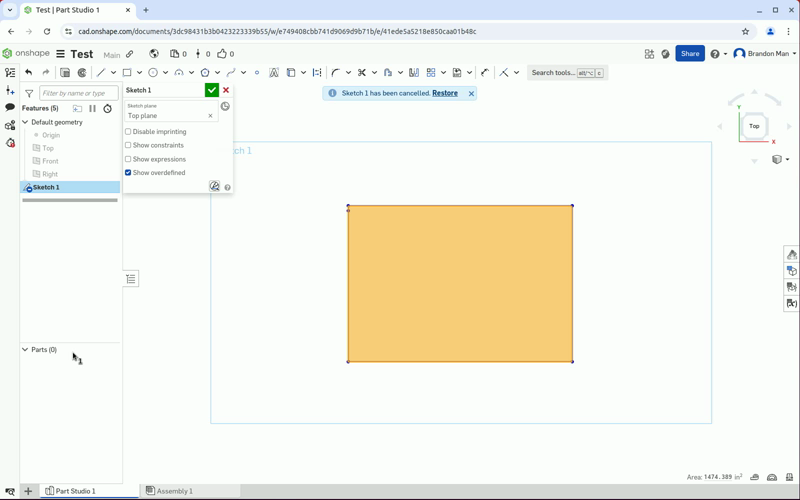
key(shift+e)
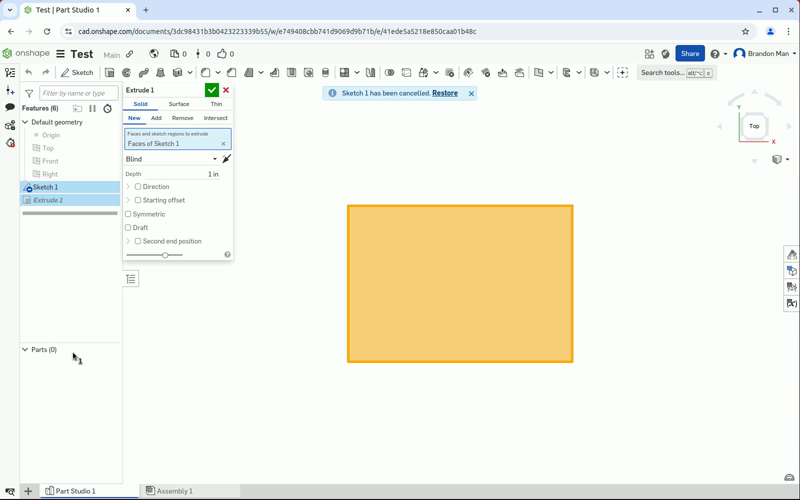
mouse_move(143, 106)
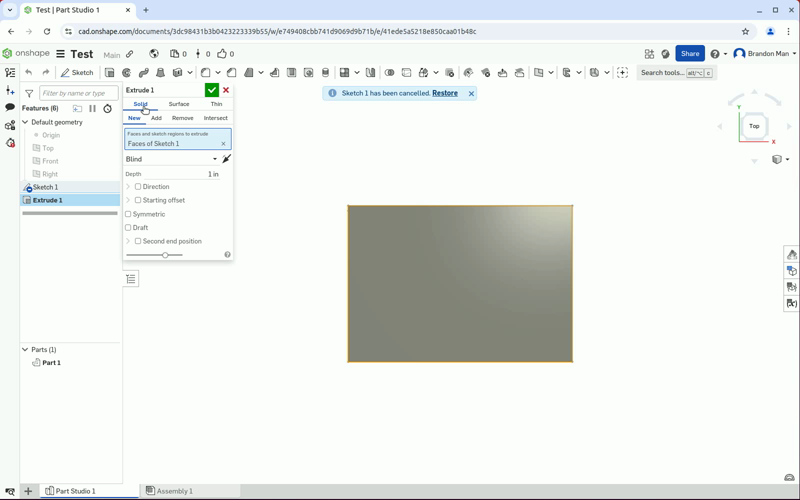
click(143, 106)
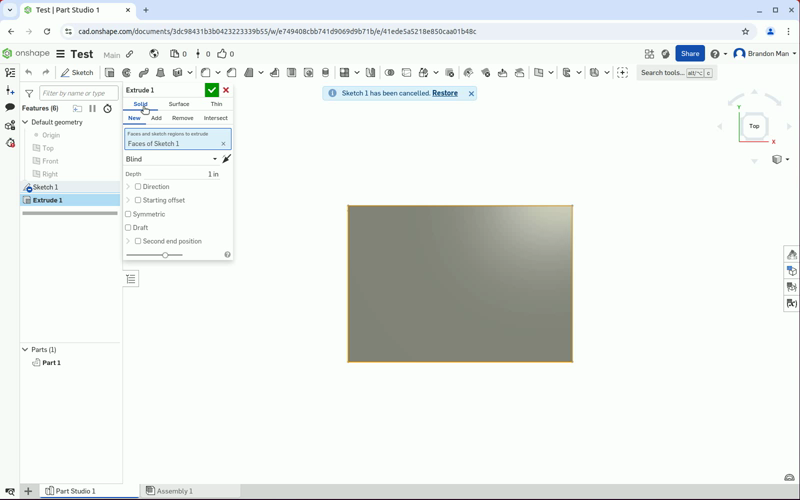
mouse_move(137, 120)
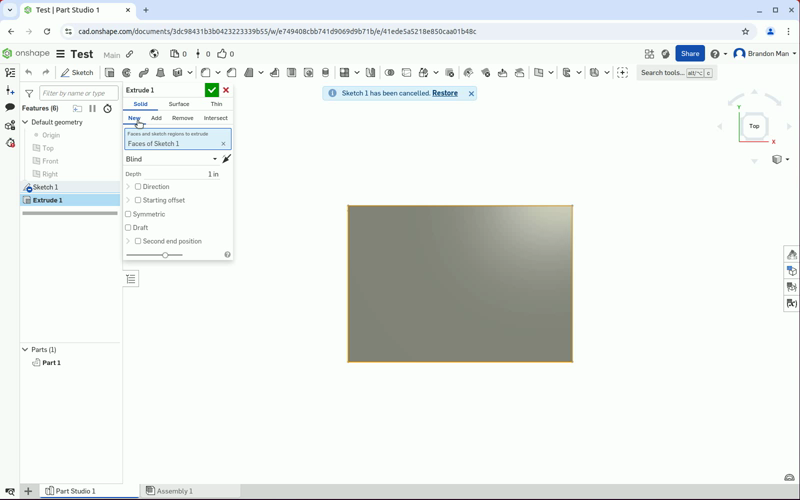
click(137, 120)
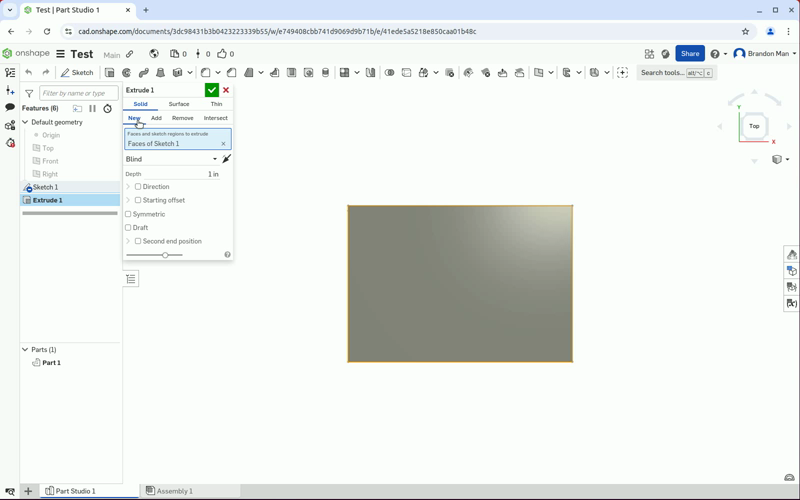
key(tab, 4)
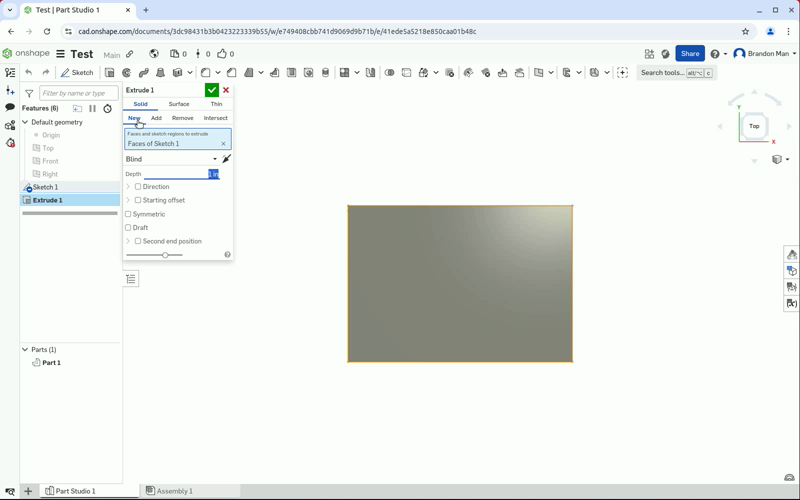
text(7.703)
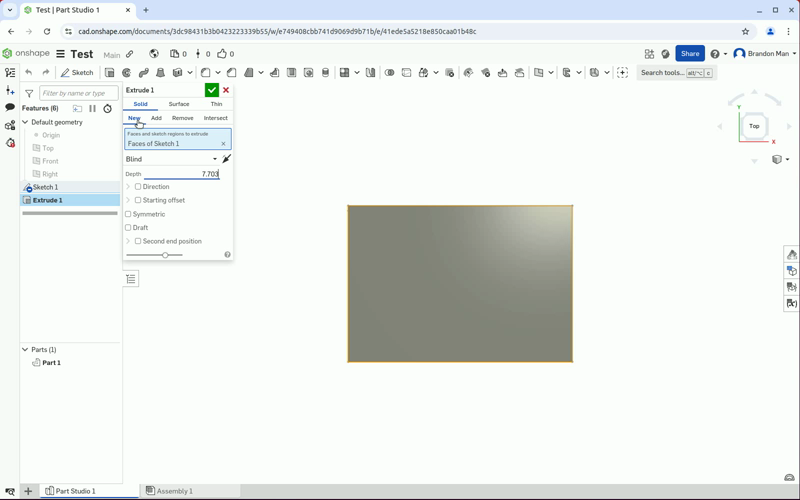
key(enter)
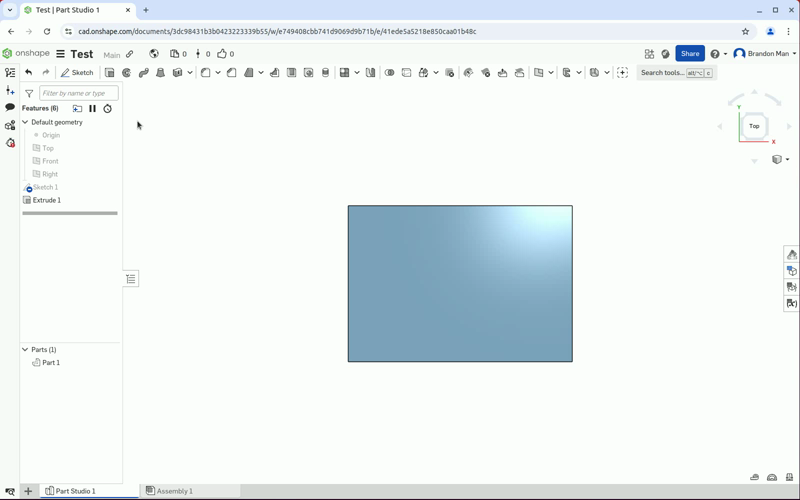
key(shift+h)
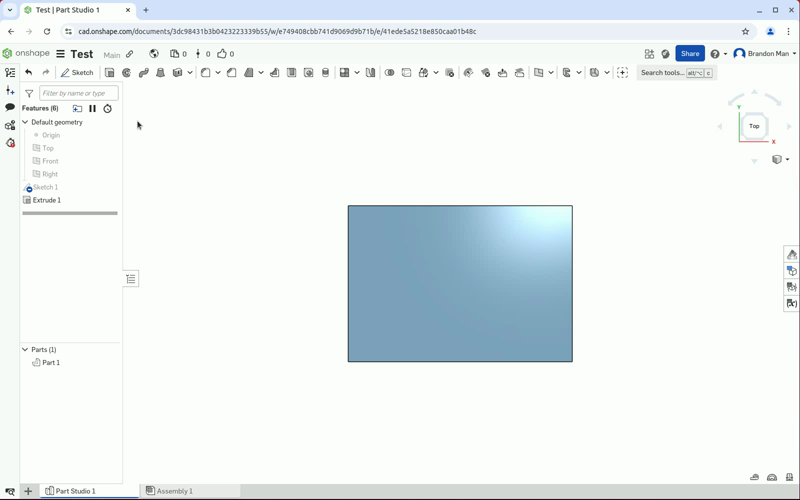
key(shift+h)
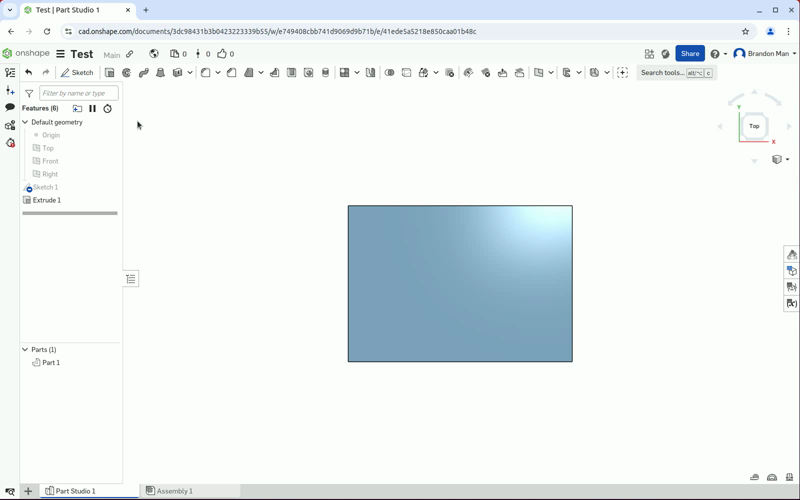
mouse_move(73, 189)
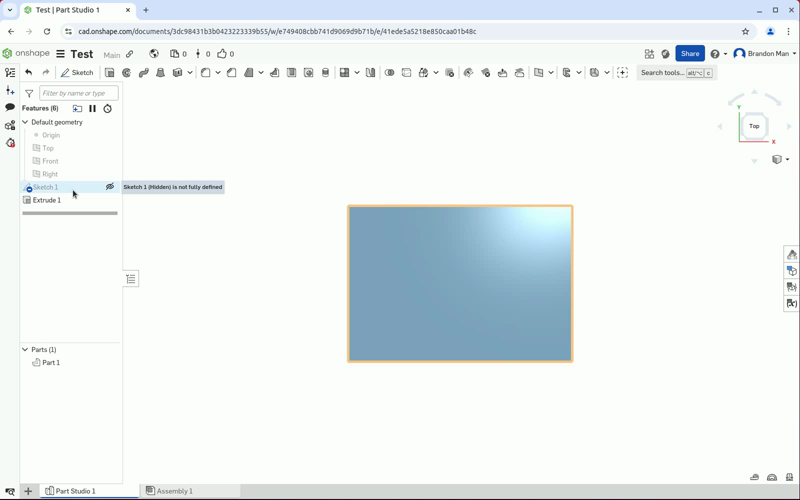
click(73, 189)
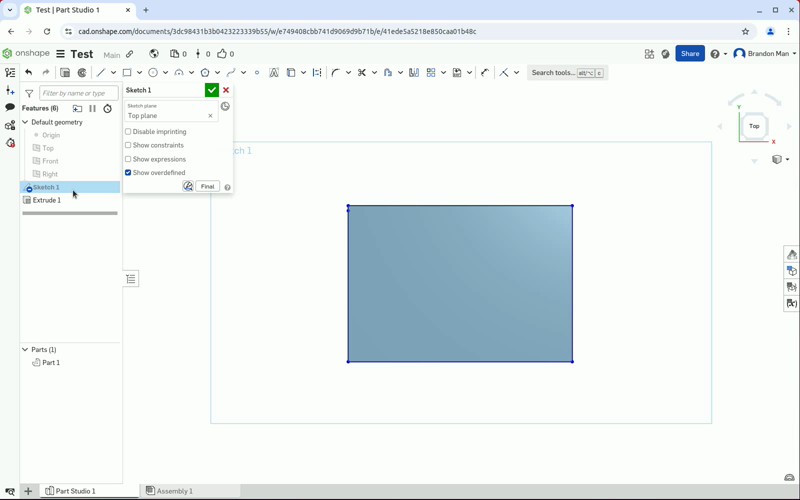
mouse_move(229, 92)
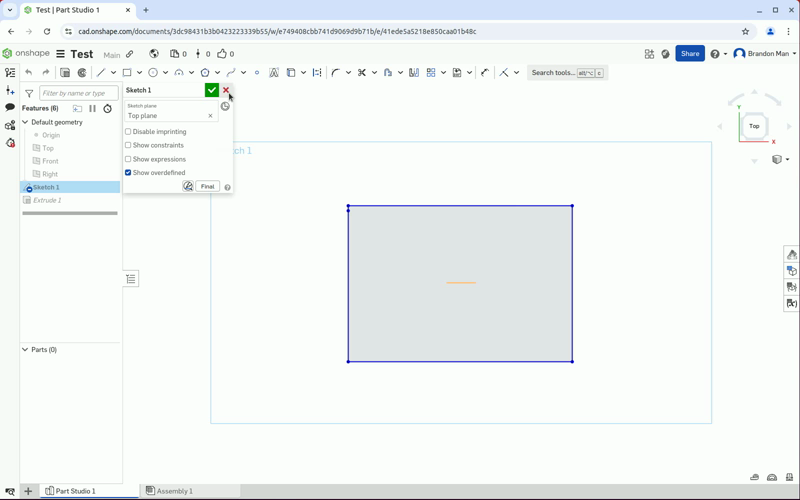
click(229, 92)
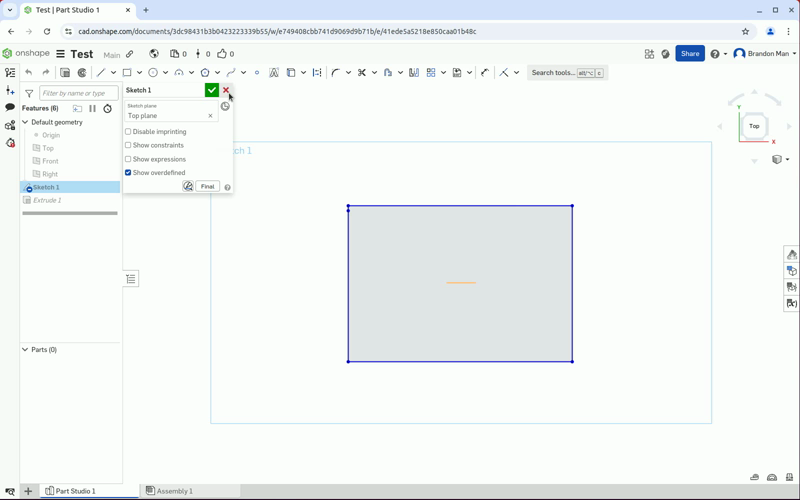
key(shift+s)
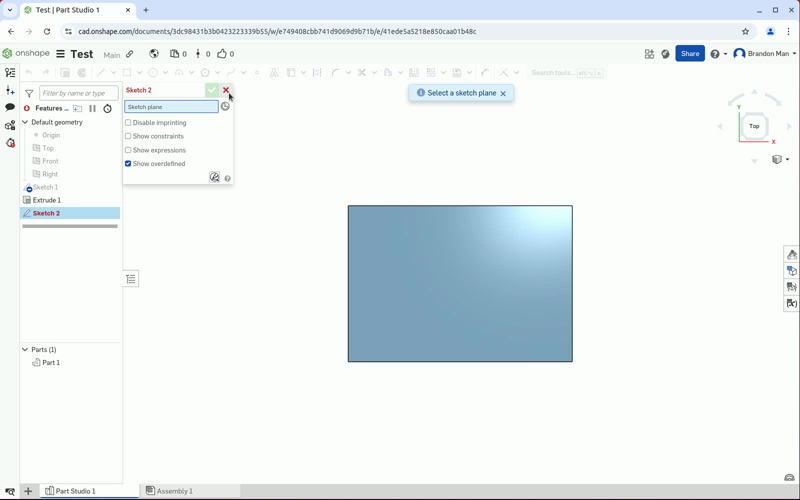
mouse_move(73, 150)
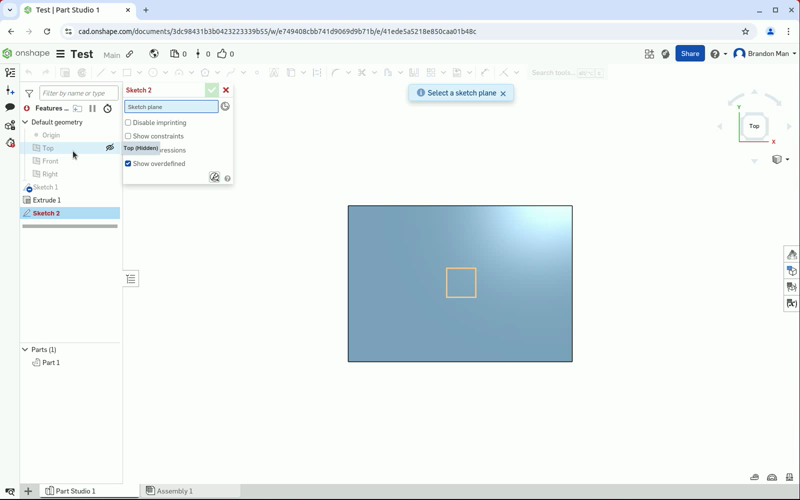
click(73, 150)
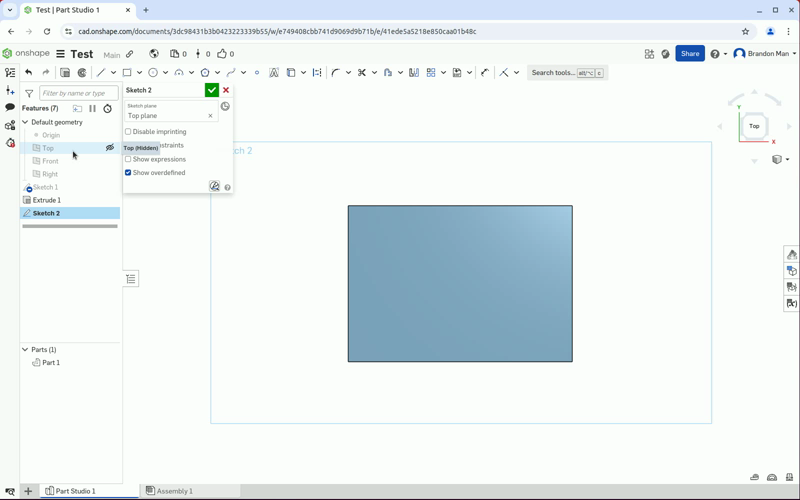
mouse_move(73, 352)
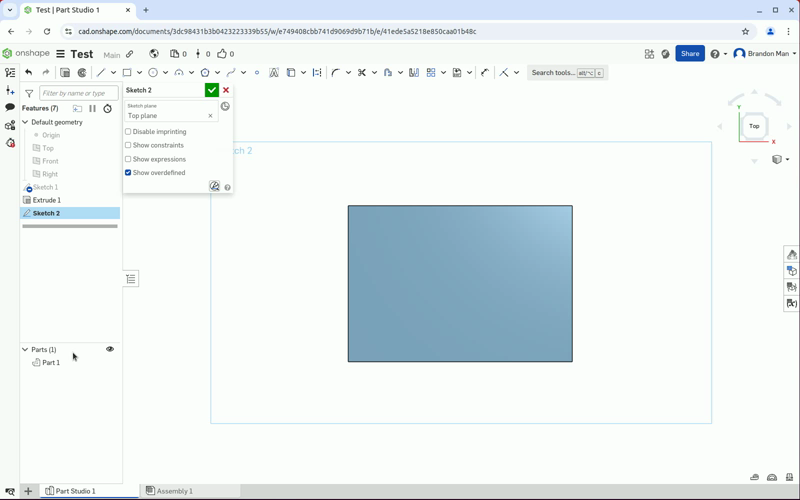
key(y)
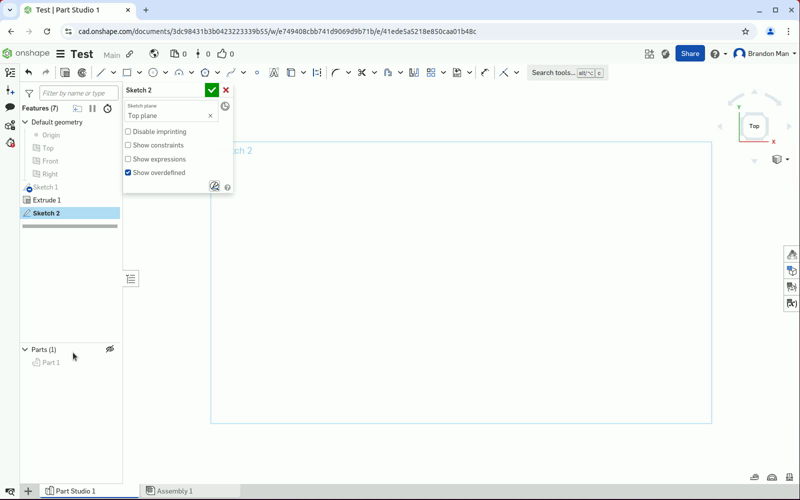
key(c)
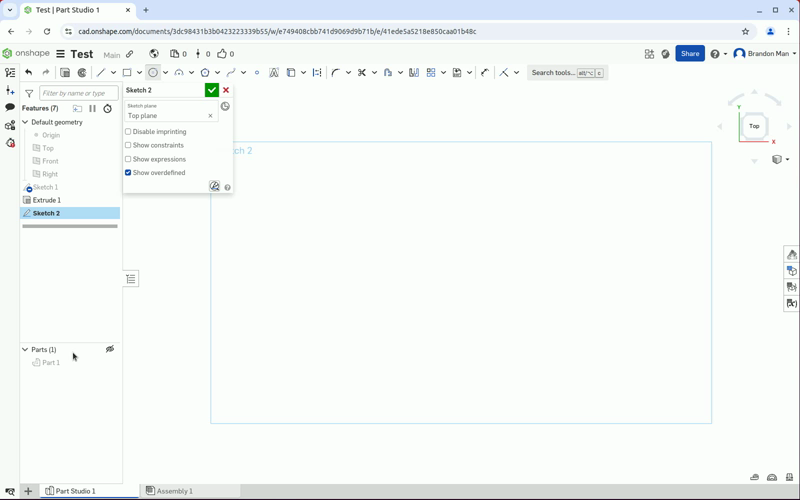
key_down(shift)
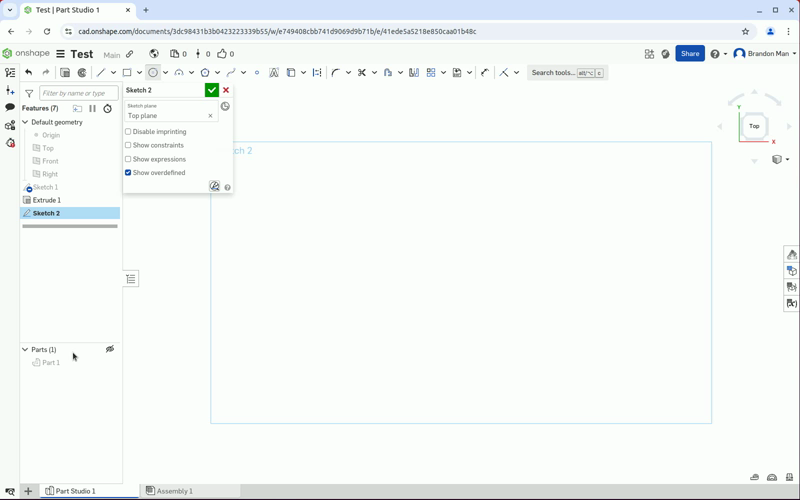
mouse_move(461, 282)
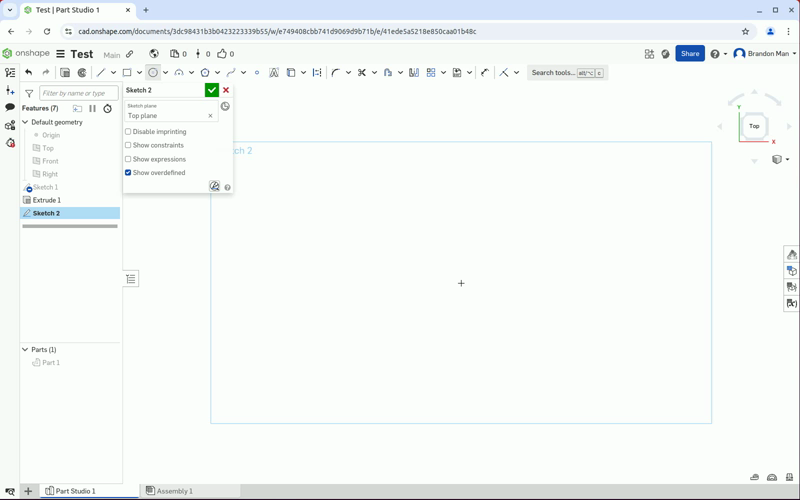
click(461, 282)
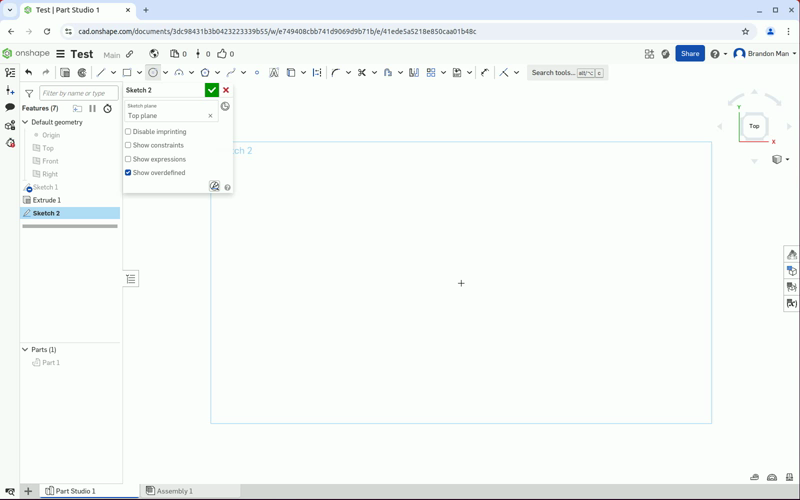
key_up(shift)
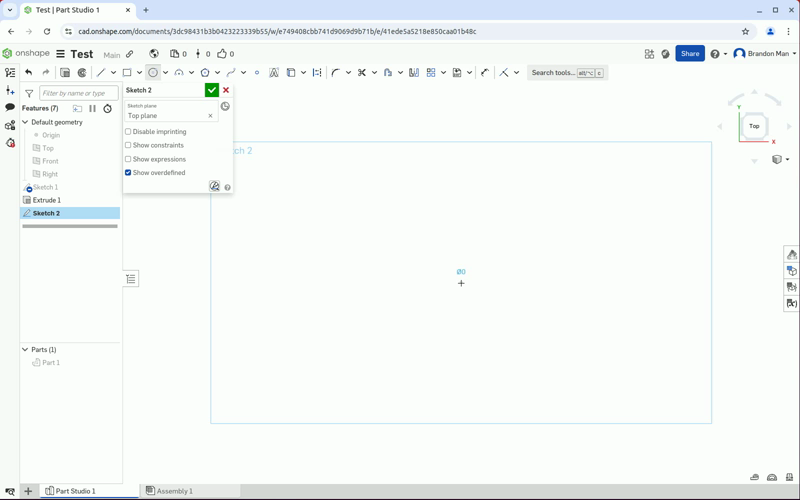
mouse_move(487, 282)
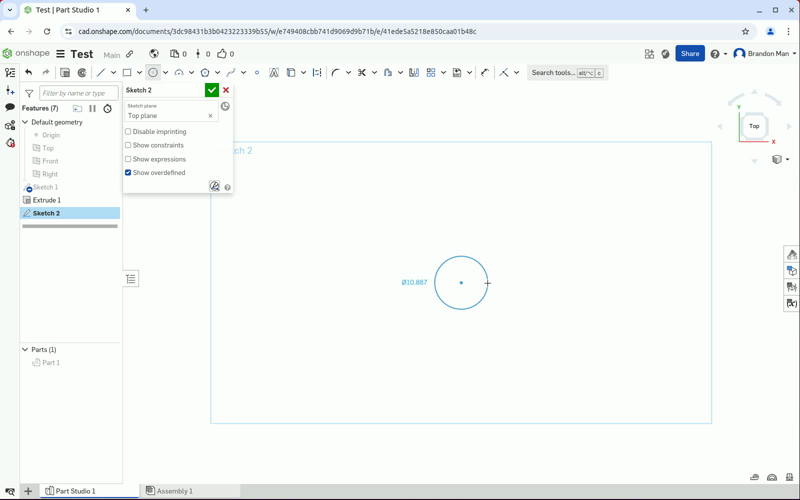
click(487, 282)
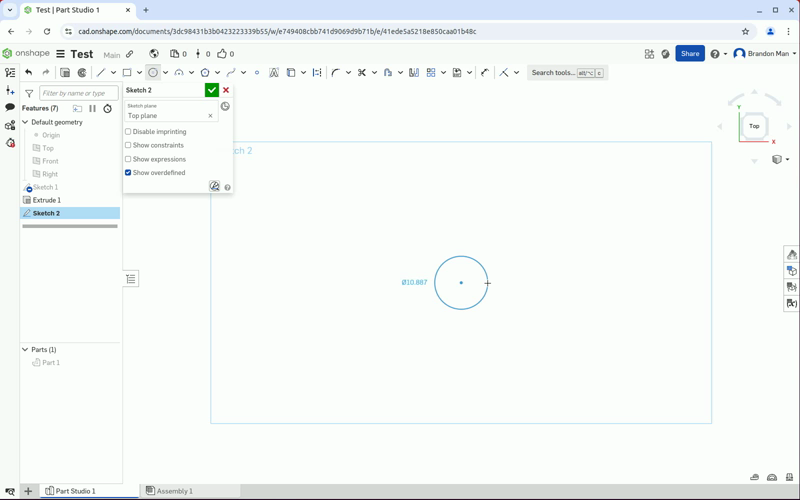
key(esc)
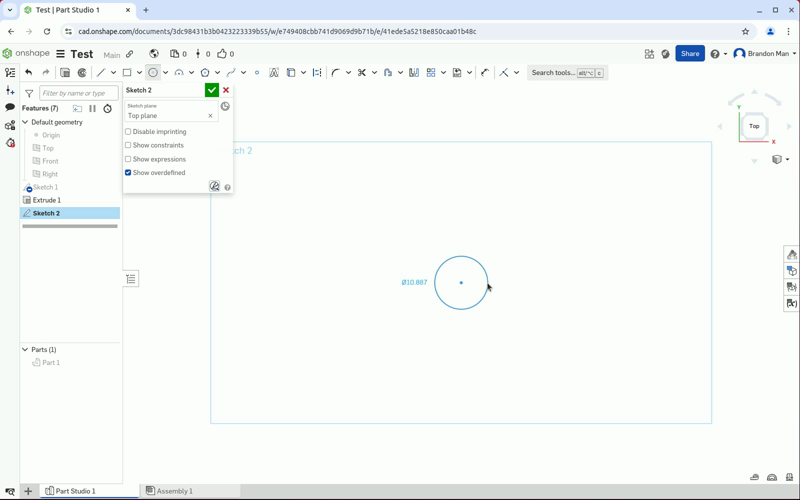
mouse_move(442, 276)
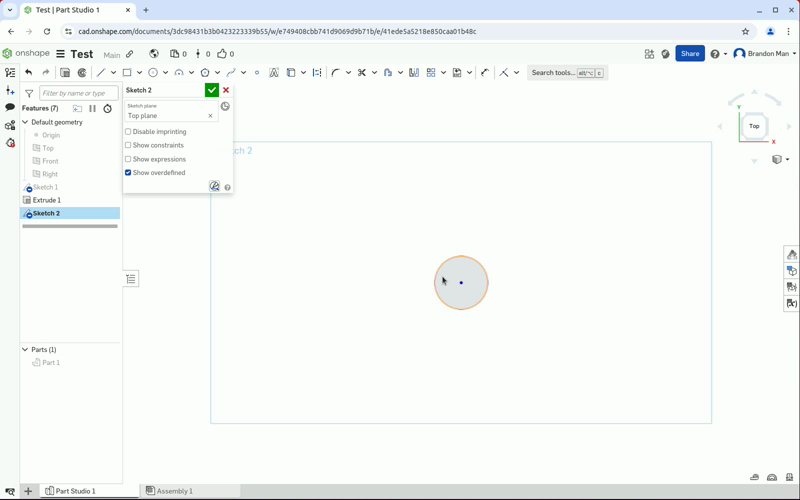
click(442, 276)
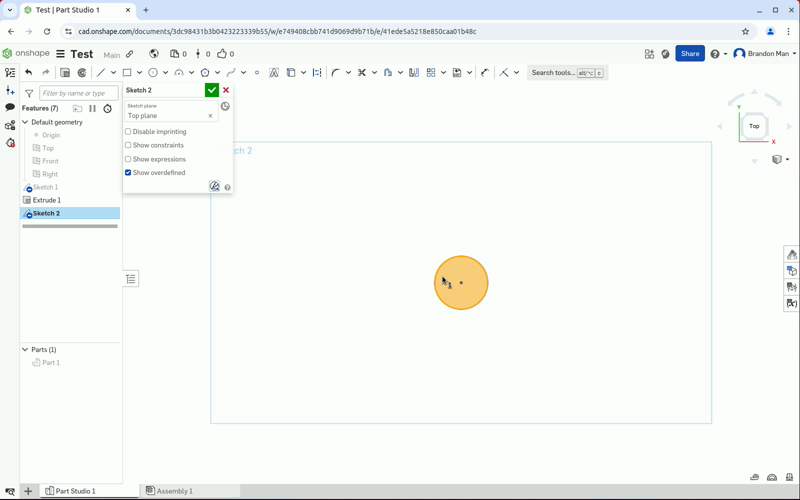
mouse_move(73, 352)
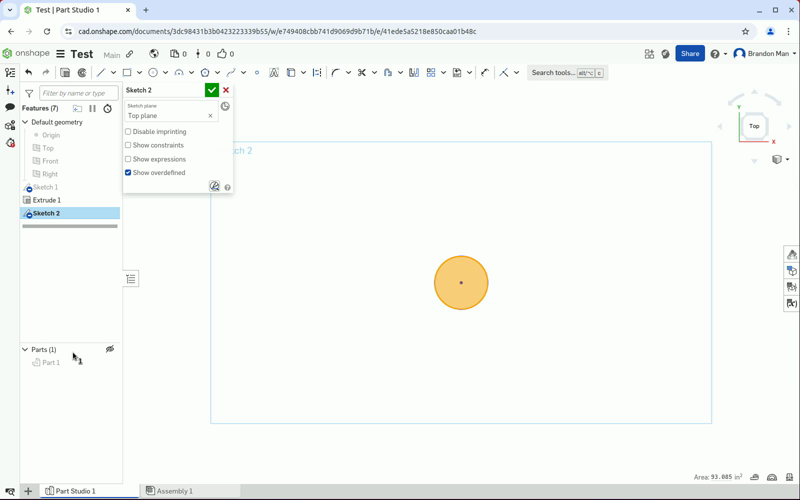
key(shift+y)
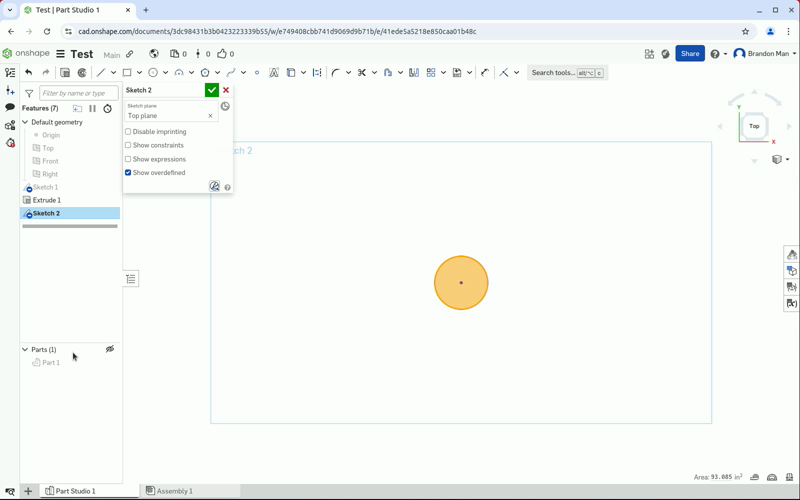
key(shift+e)
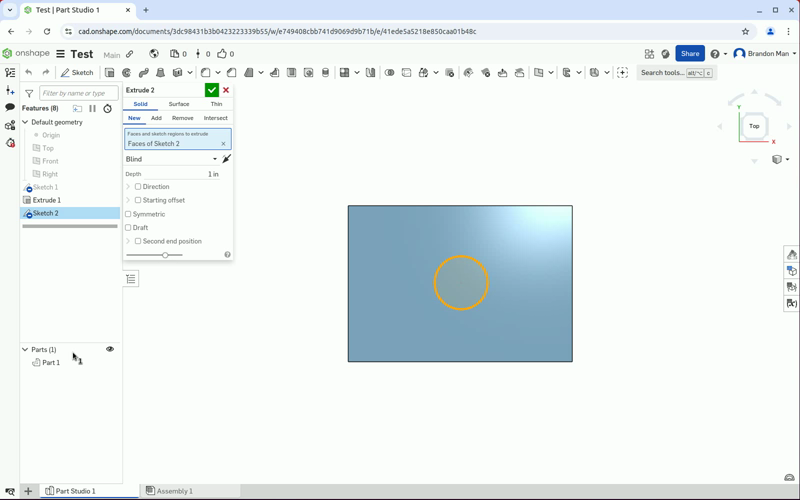
mouse_move(143, 106)
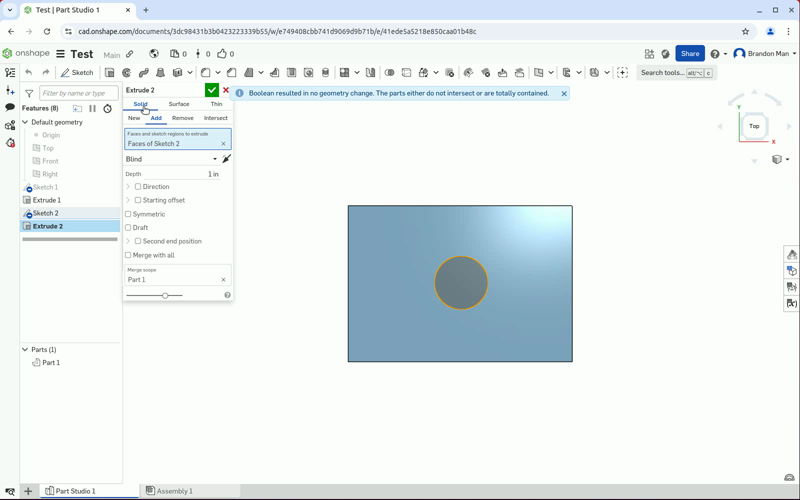
click(143, 106)
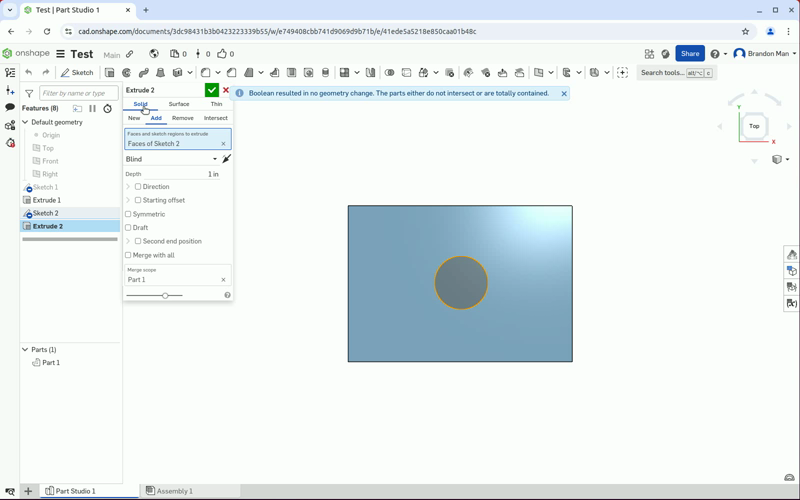
mouse_move(137, 120)
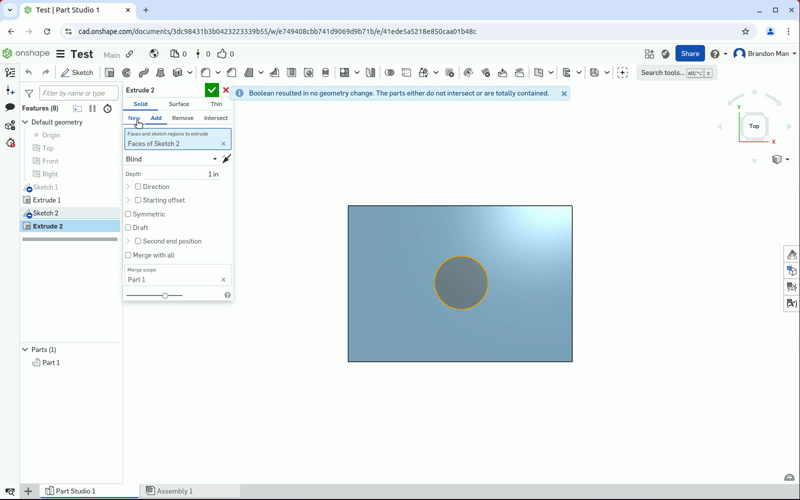
click(137, 120)
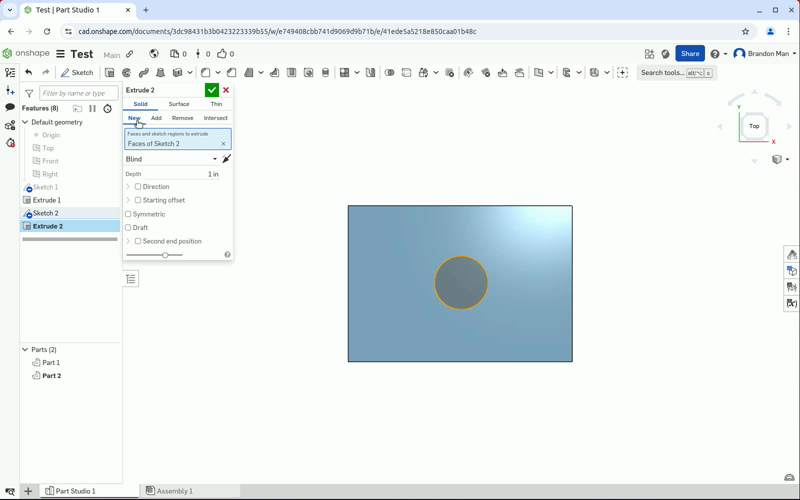
key(tab, 4)
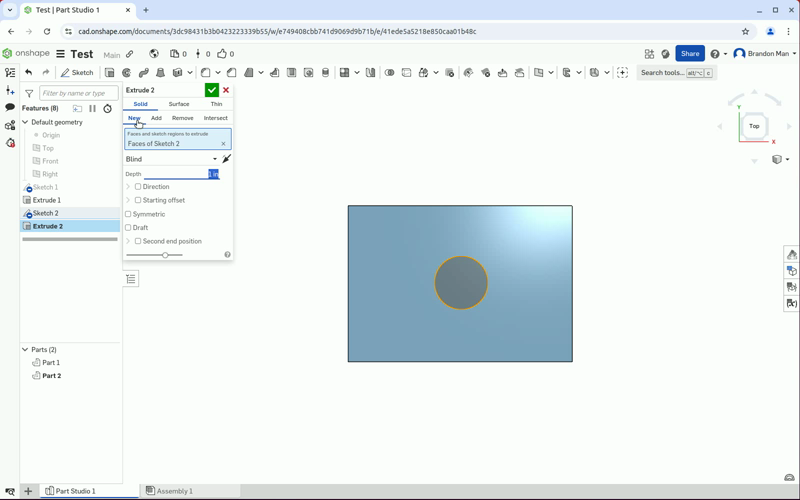
text(15.405)
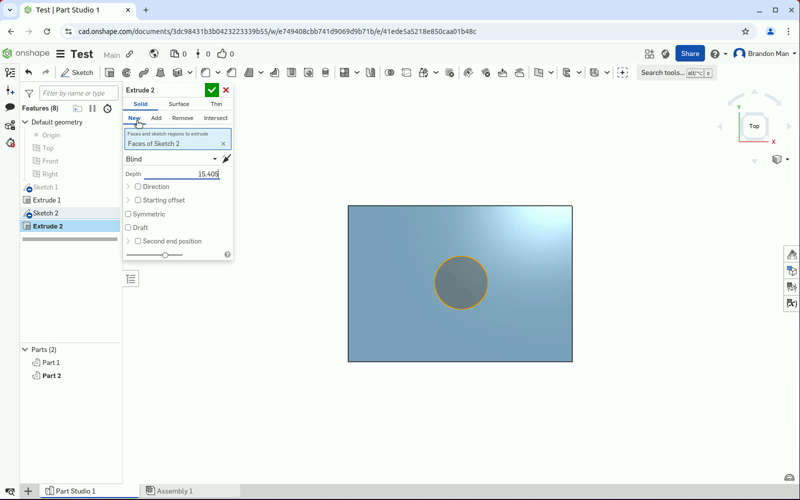
key(enter)
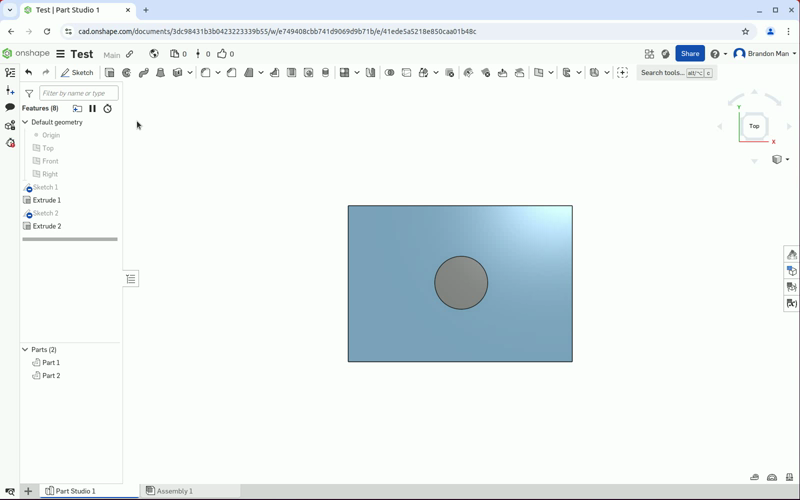
key(shift+h)
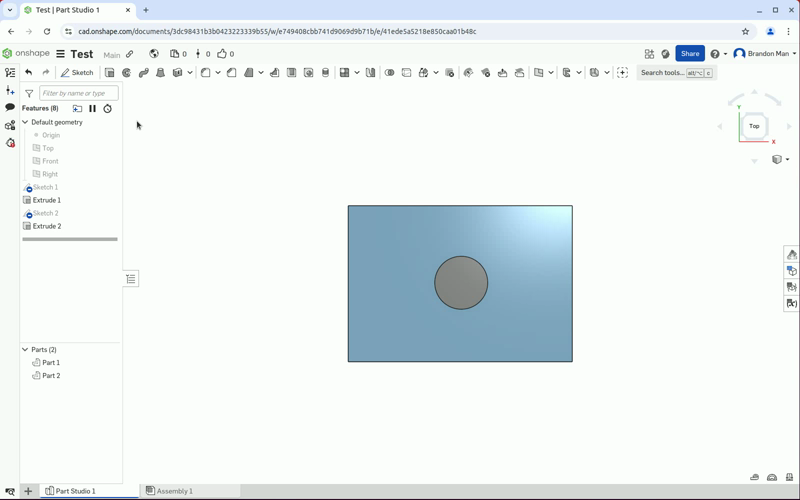
key(shift+h)
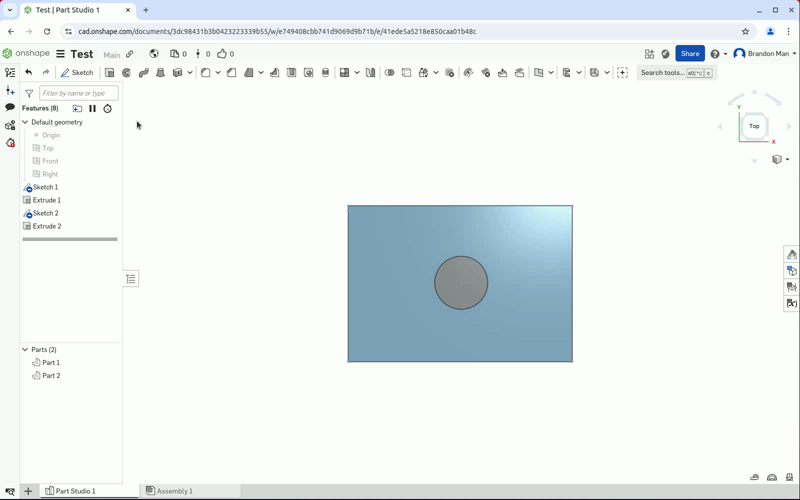
key(shift+7)
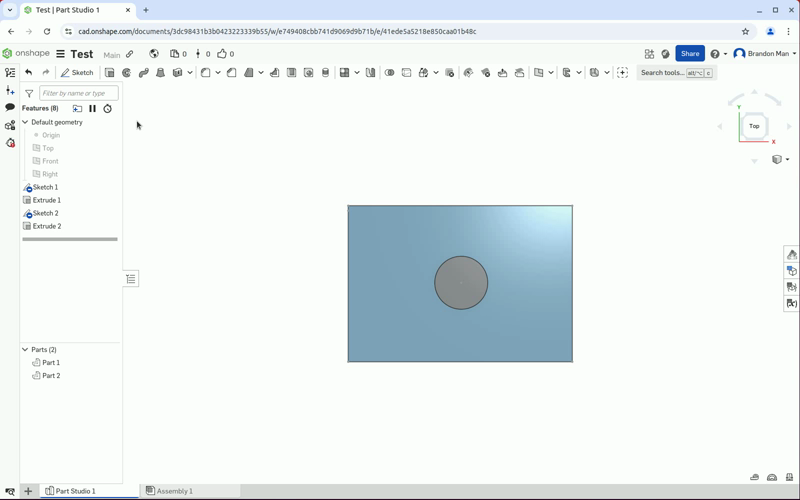
key(up, 3)
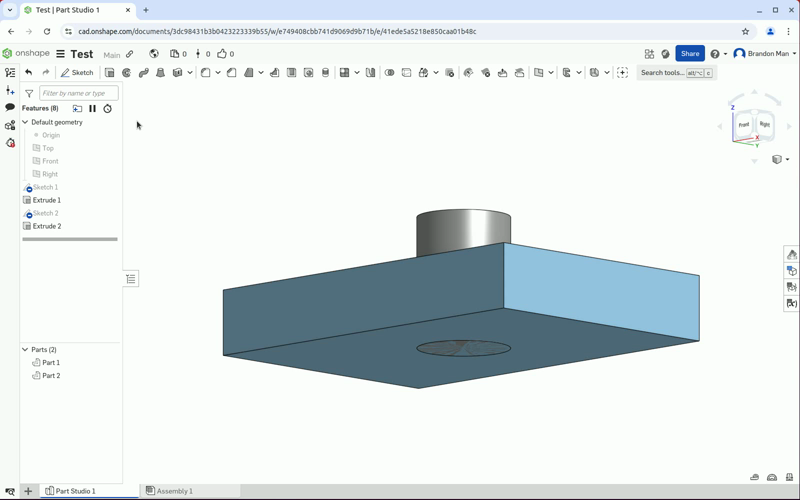
key(left, 3)
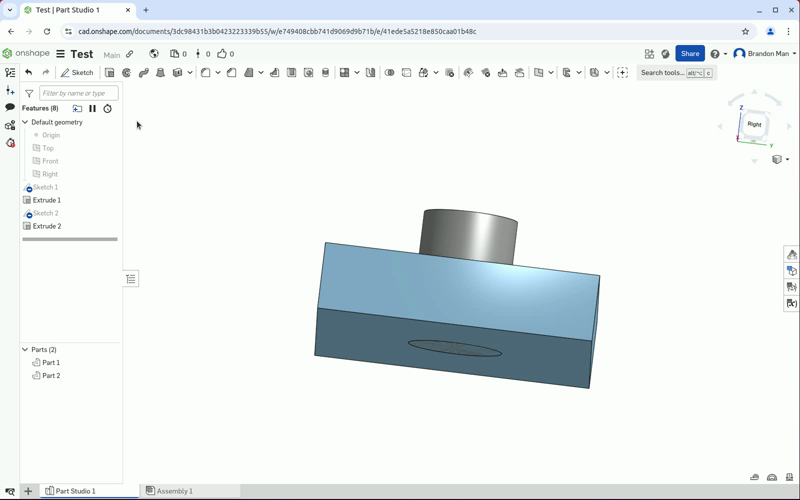
key(right, 3)
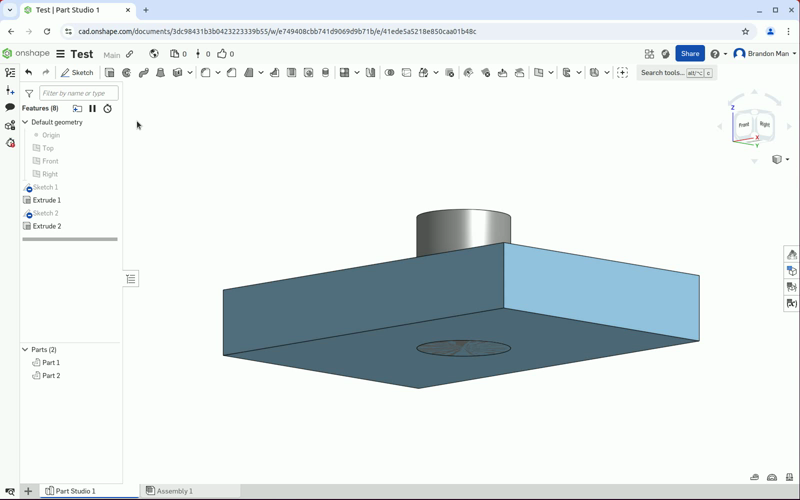
key(down, 3)
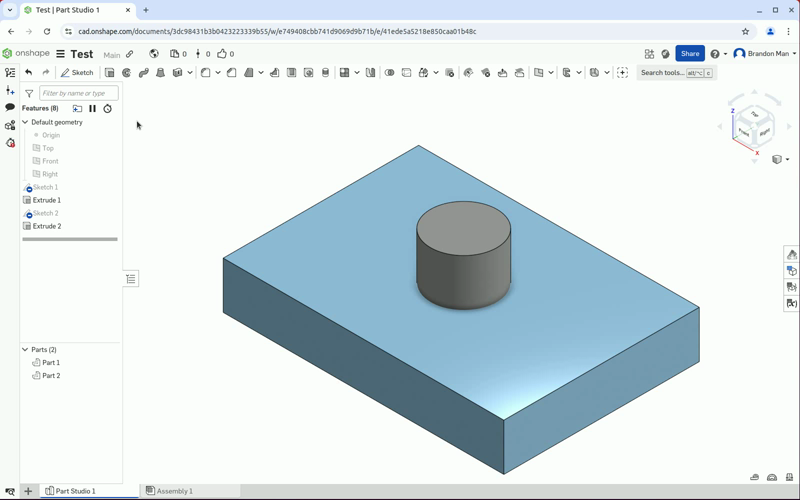
mouse_move(73, 189)
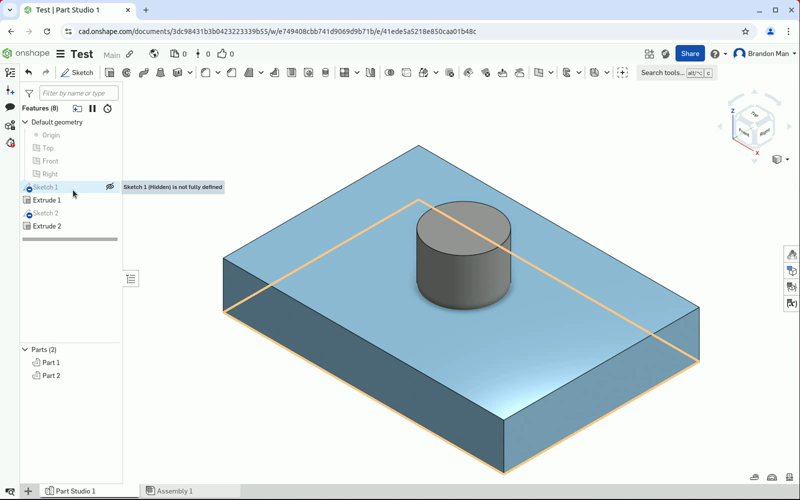
click(73, 189)